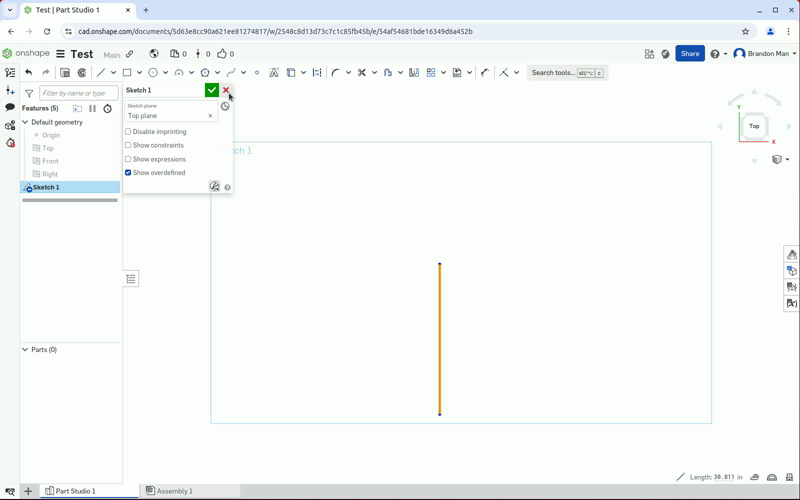
key(shift+h)
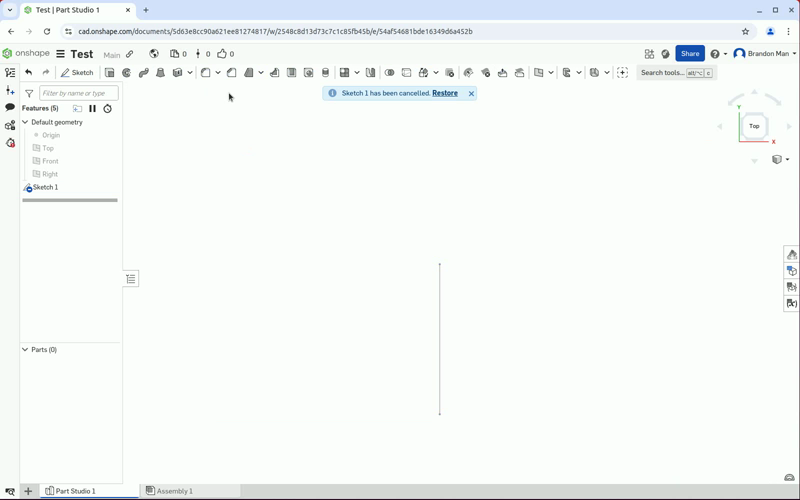
key(shift+s)
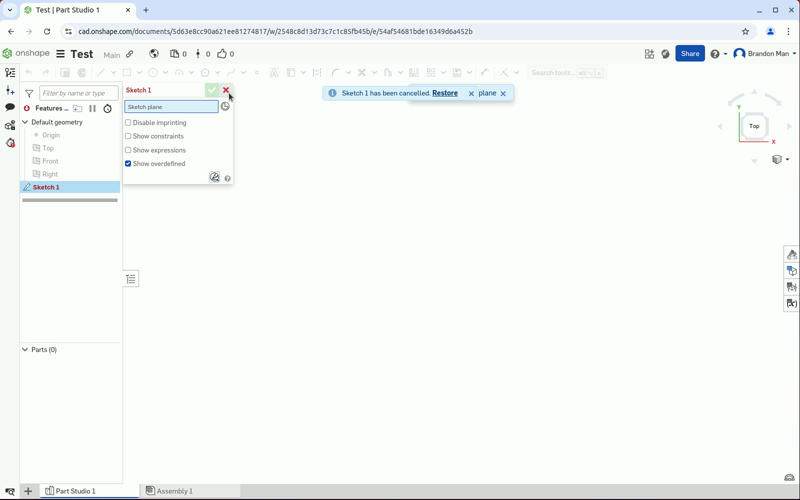
mouse_move(73, 150)
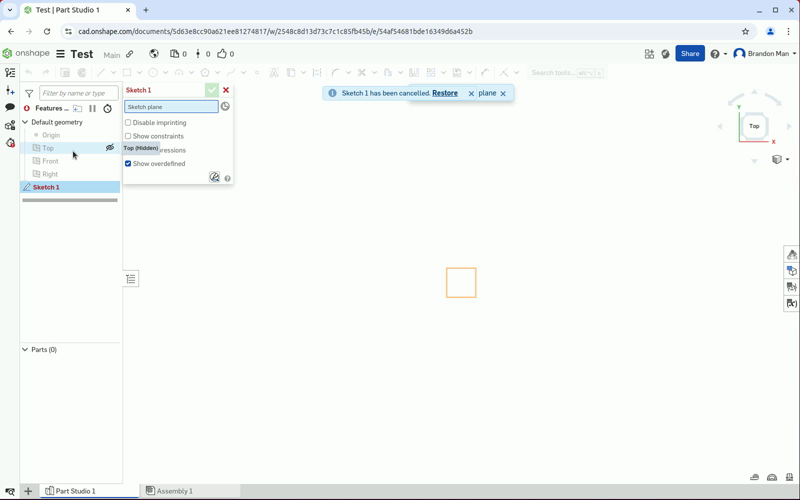
click(73, 150)
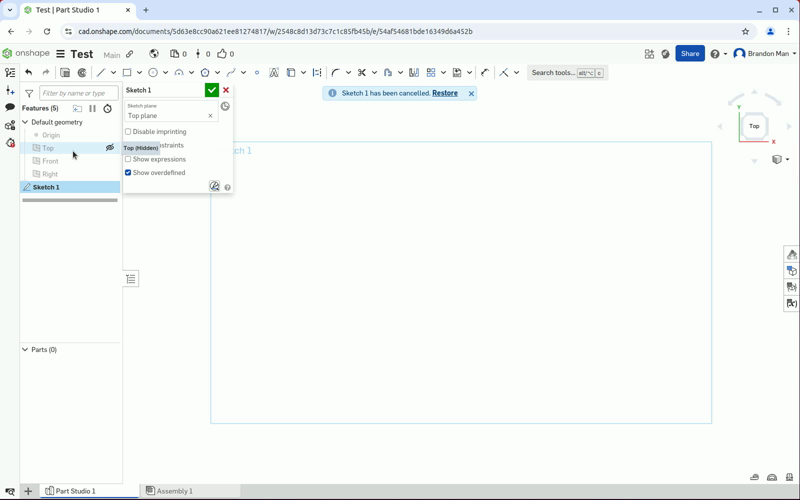
mouse_move(73, 352)
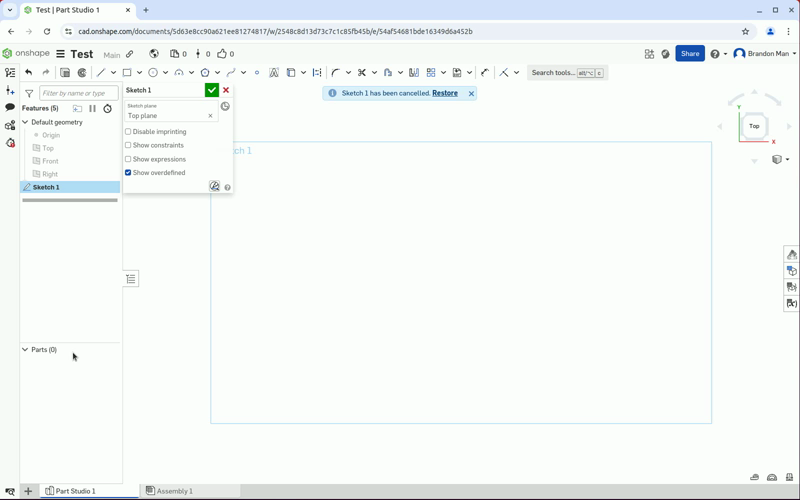
key(y)
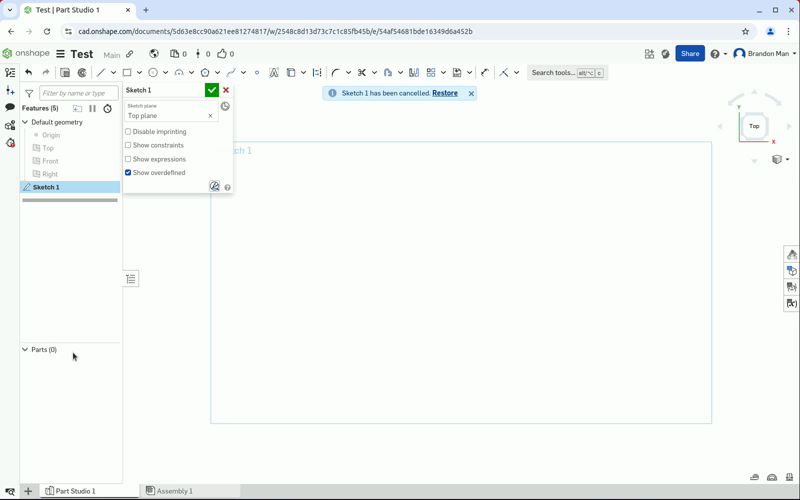
key(l)
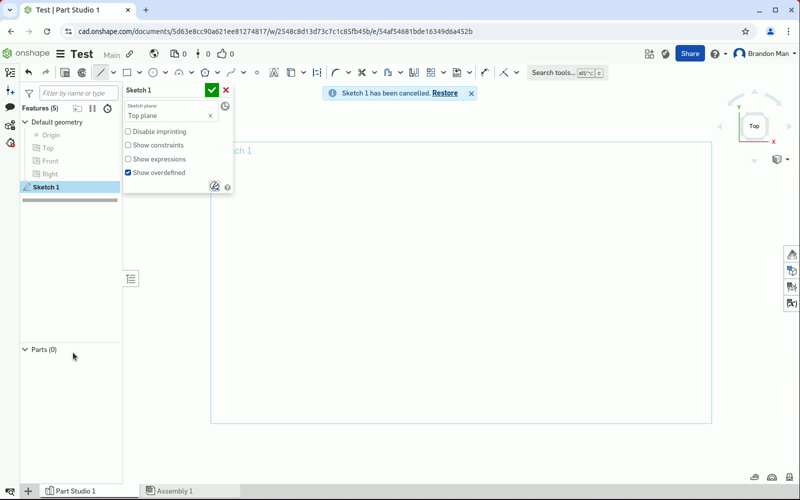
key_down(shift)
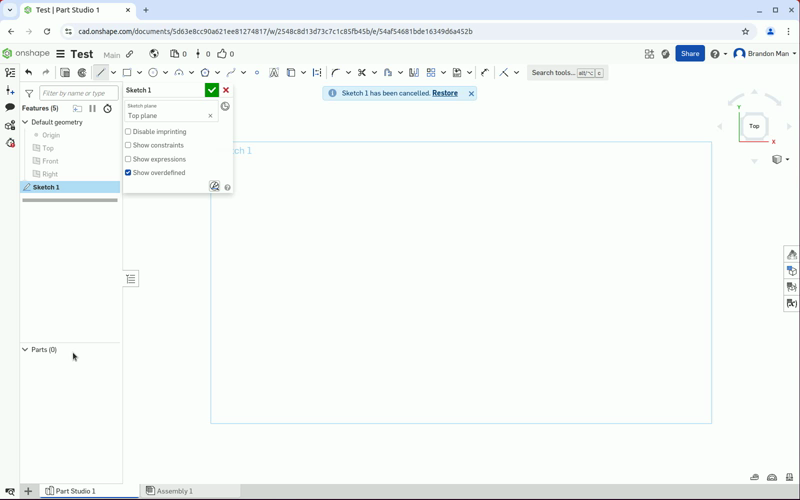
mouse_move(452, 241)
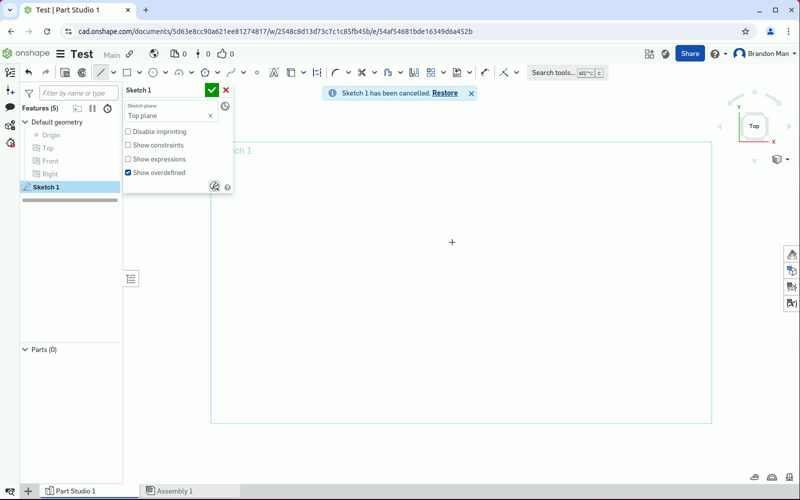
click(452, 241)
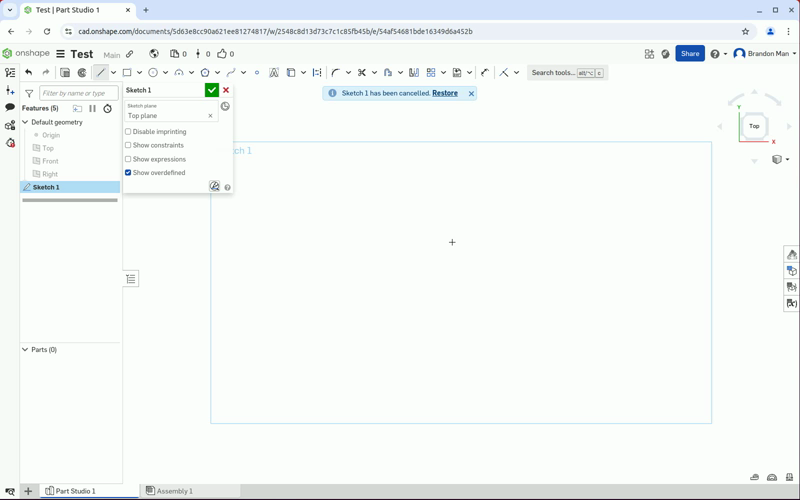
key_up(shift)
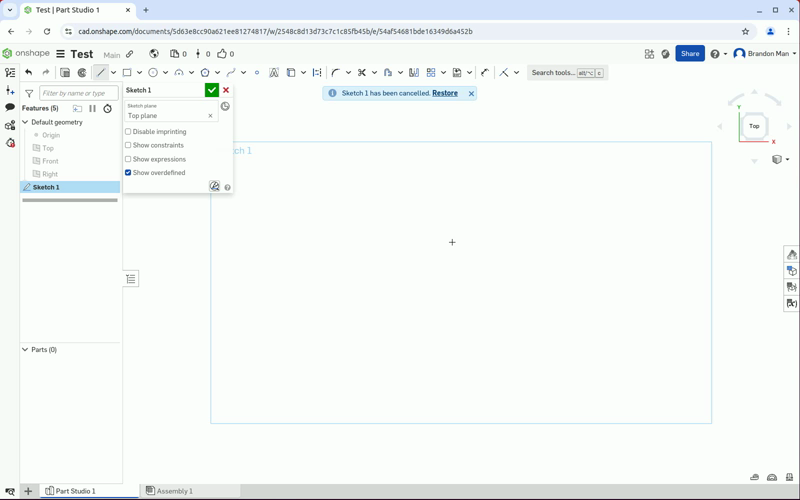
key_down(shift)
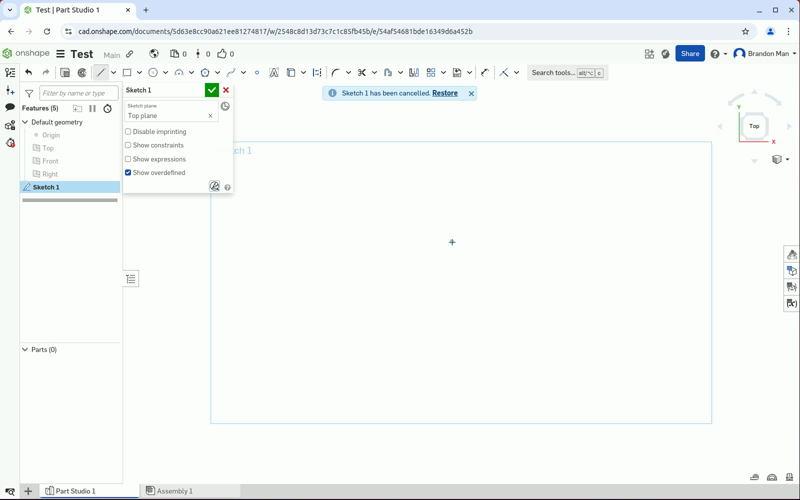
mouse_move(482, 241)
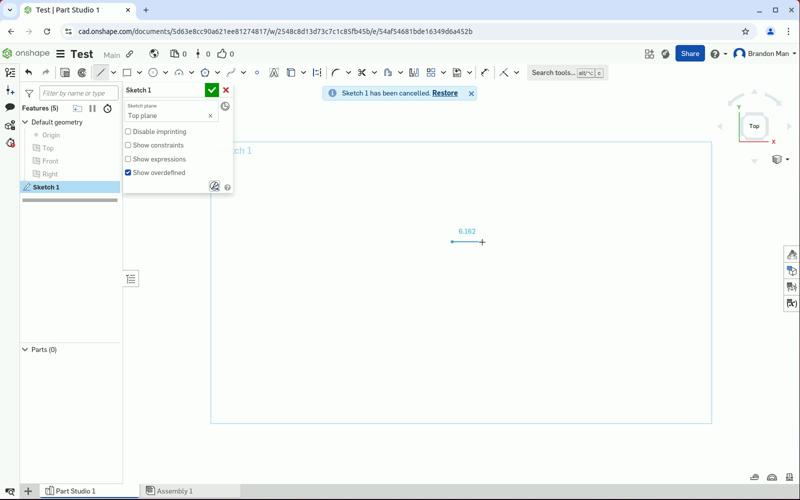
mouse_move(469, 258)
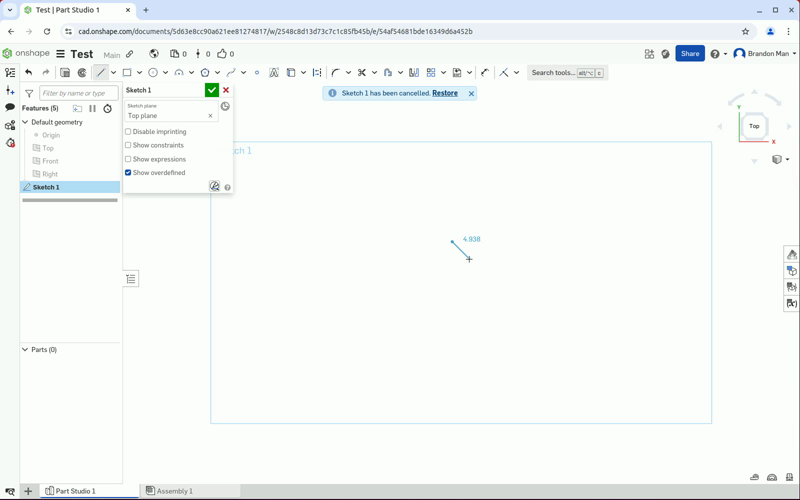
click(469, 258)
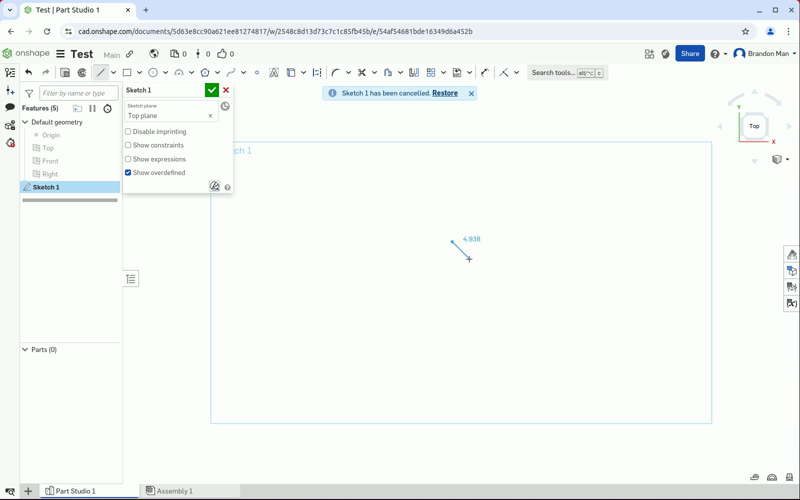
key_up(shift)
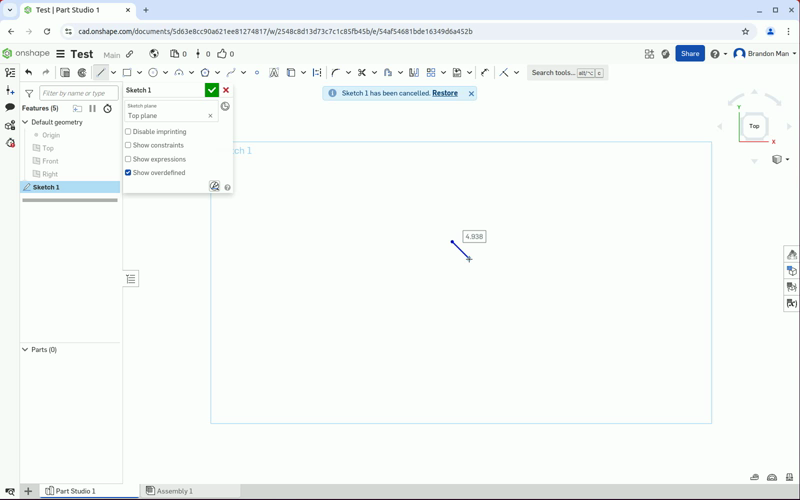
key_down(shift)
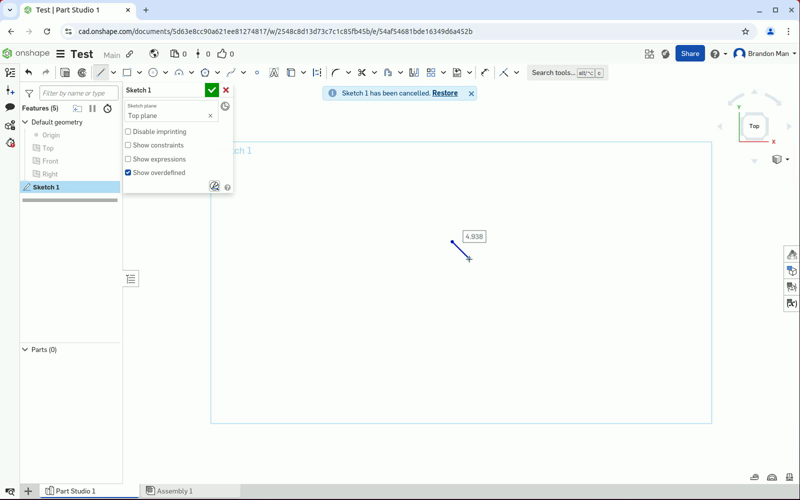
mouse_move(499, 258)
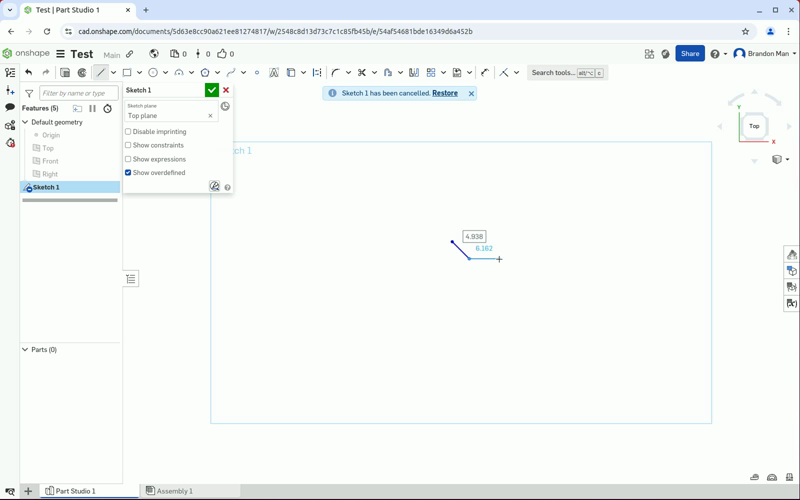
mouse_move(488, 277)
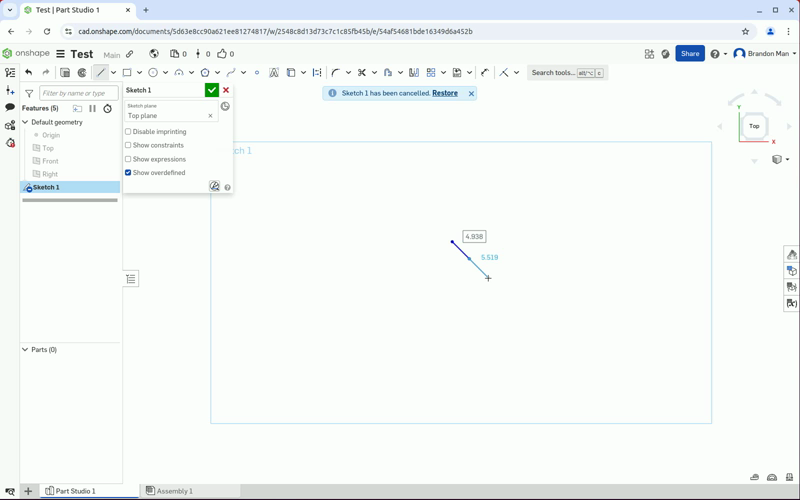
click(488, 277)
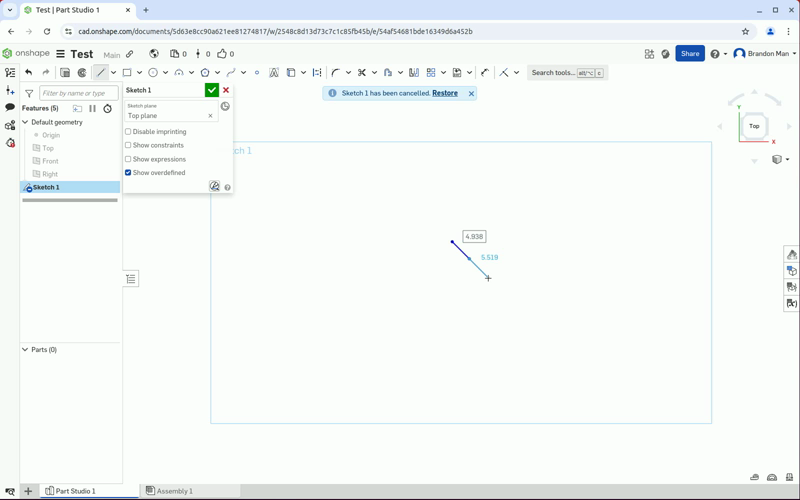
key_up(shift)
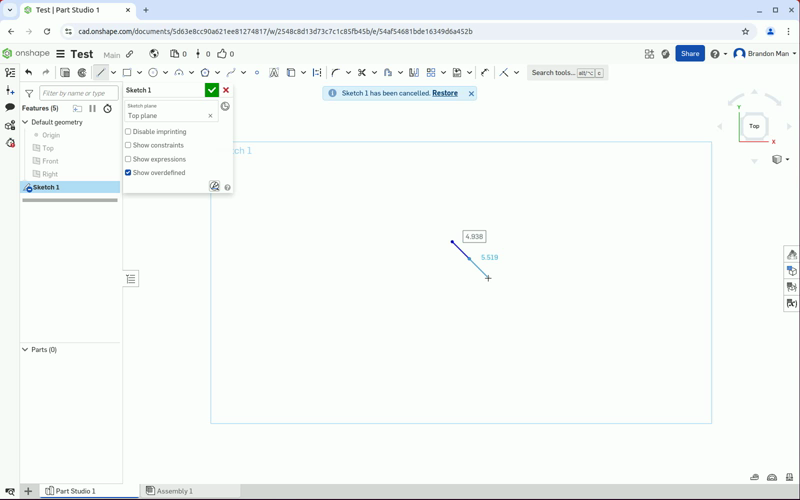
key_down(shift)
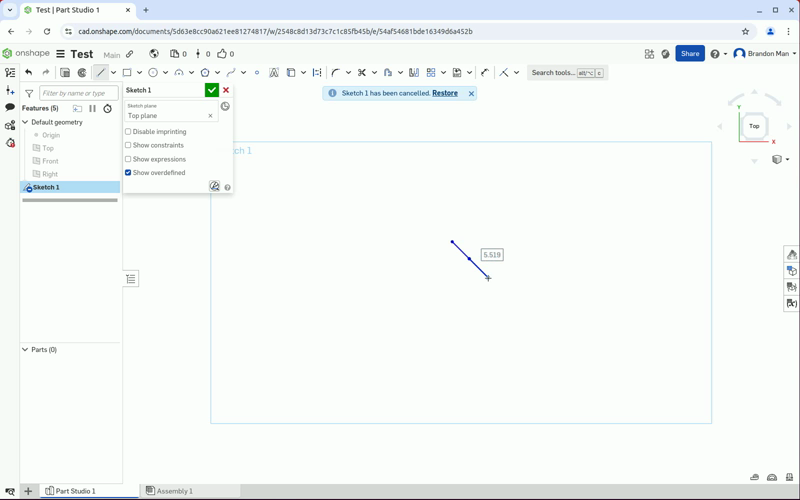
mouse_move(573, 277)
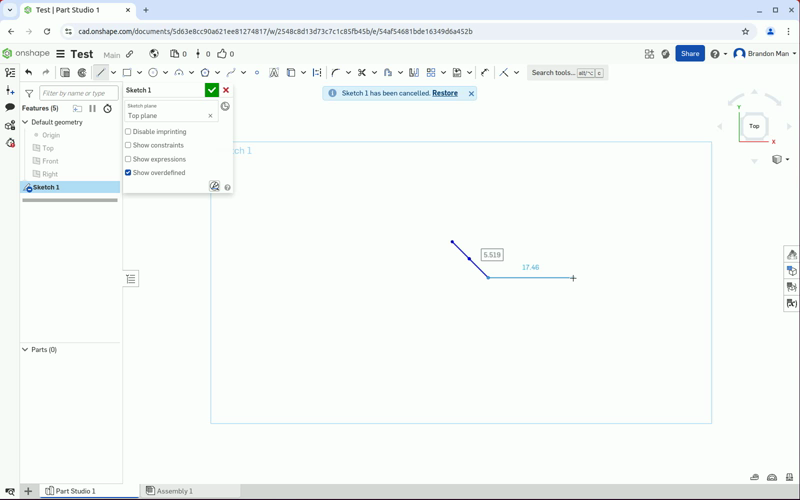
click(573, 277)
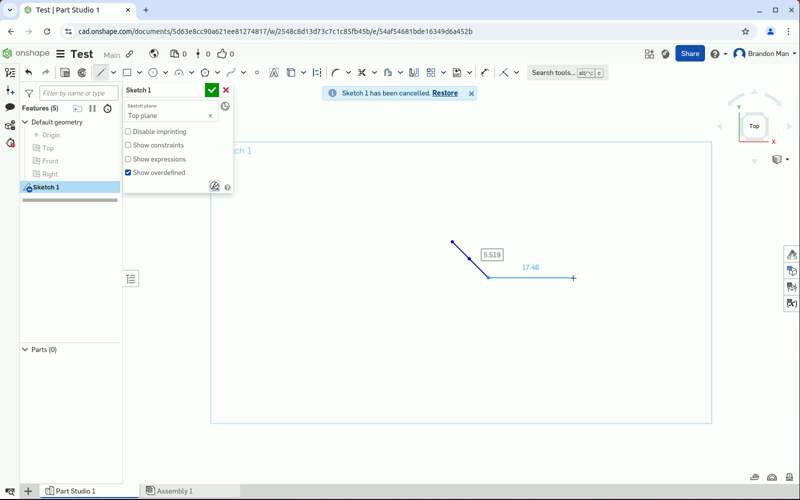
key_up(shift)
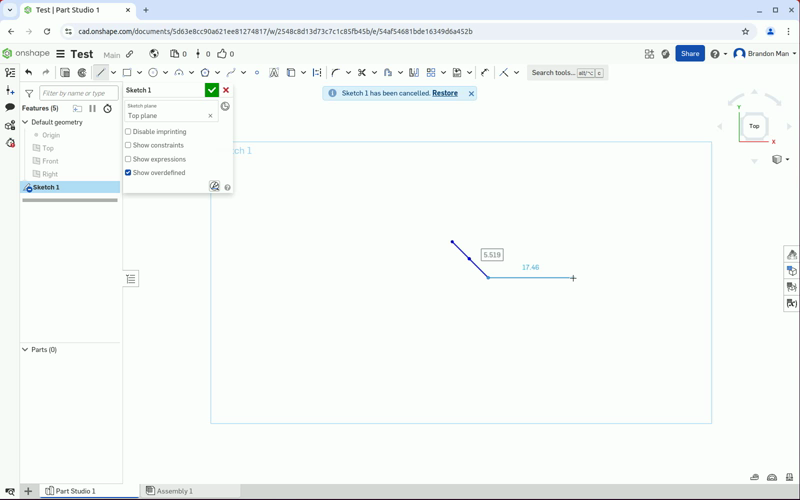
key_down(shift)
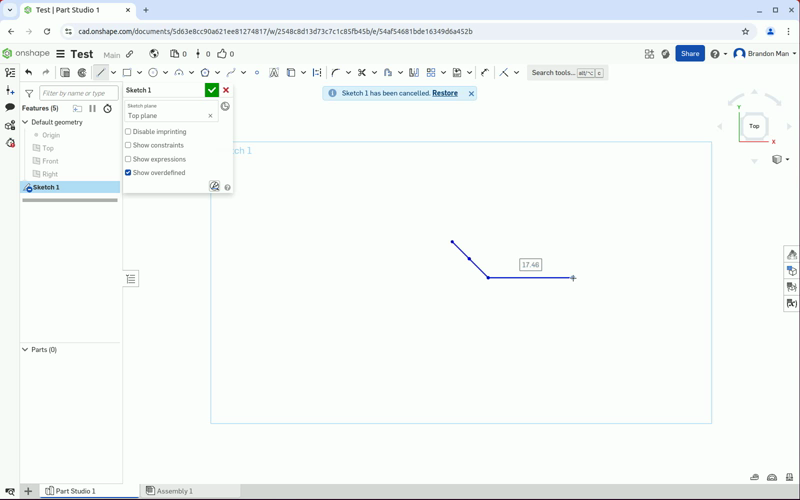
mouse_move(589, 277)
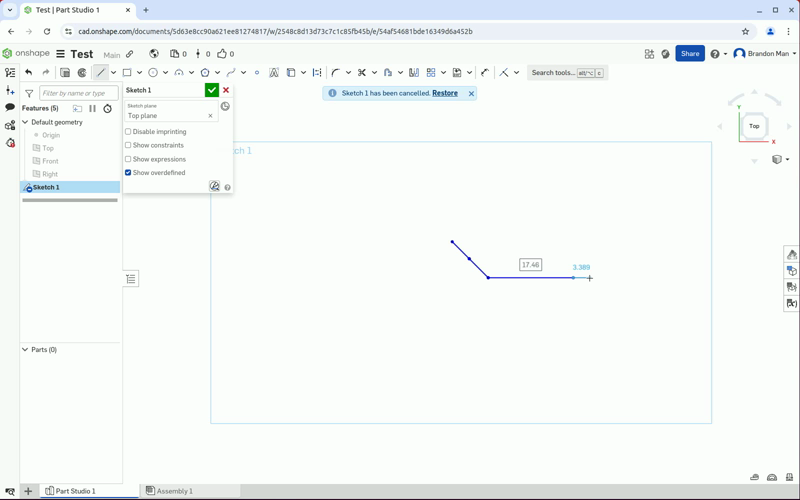
mouse_move(573, 241)
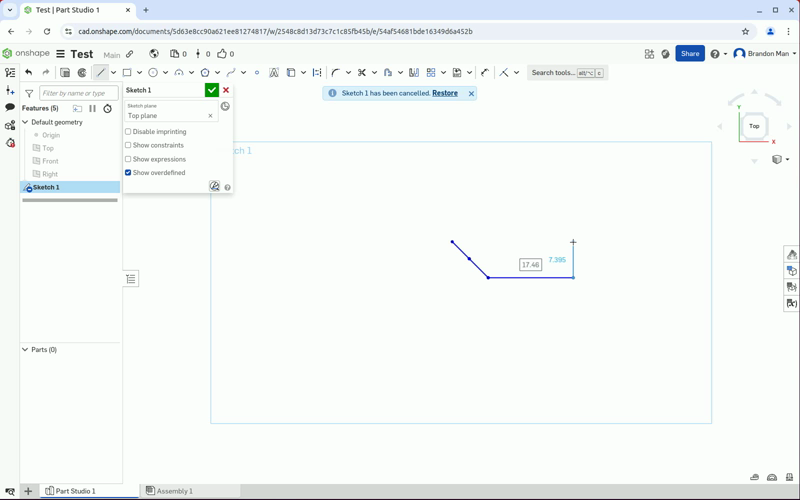
click(573, 241)
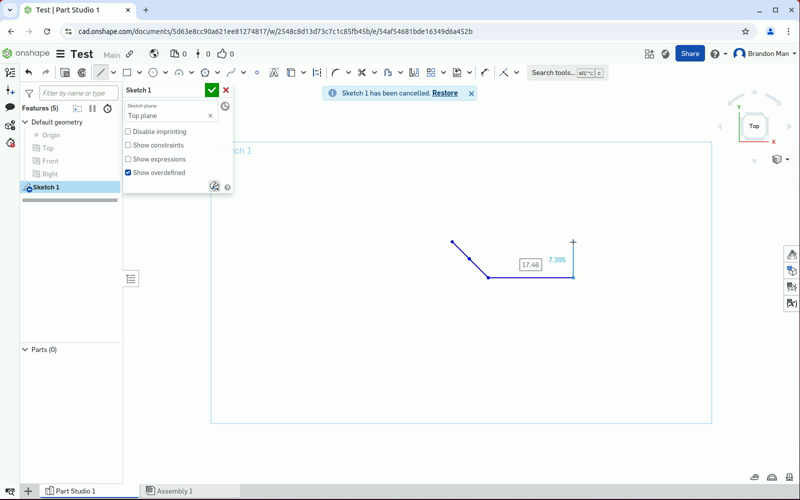
key_up(shift)
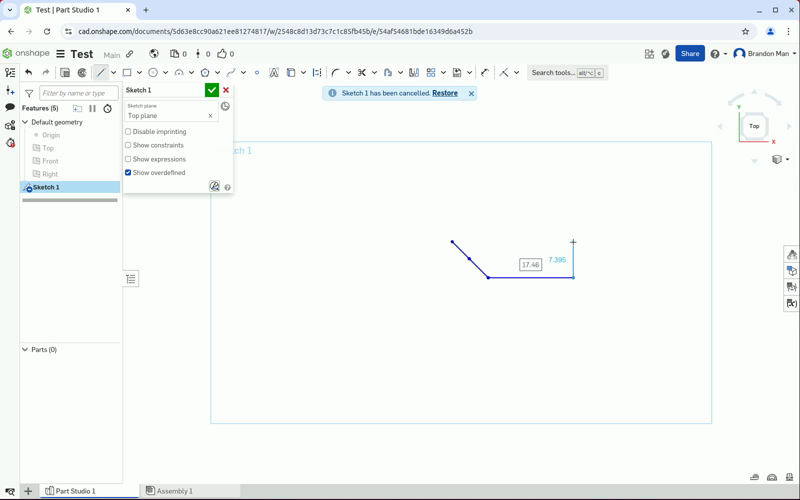
key_down(shift)
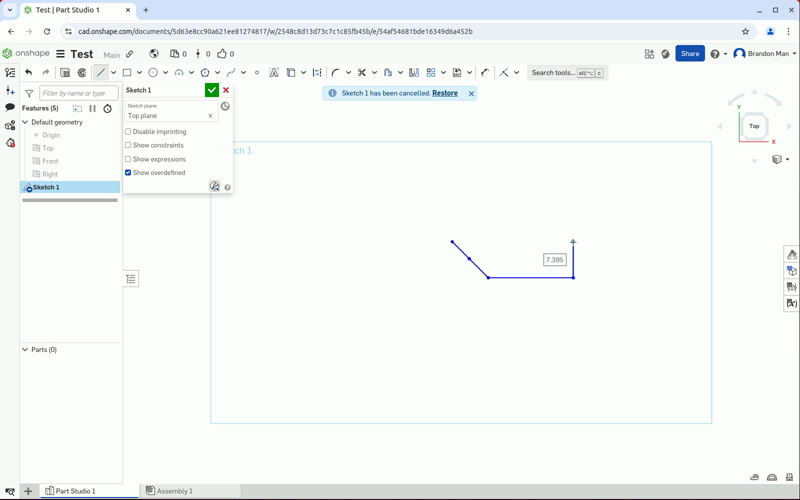
mouse_move(452, 241)
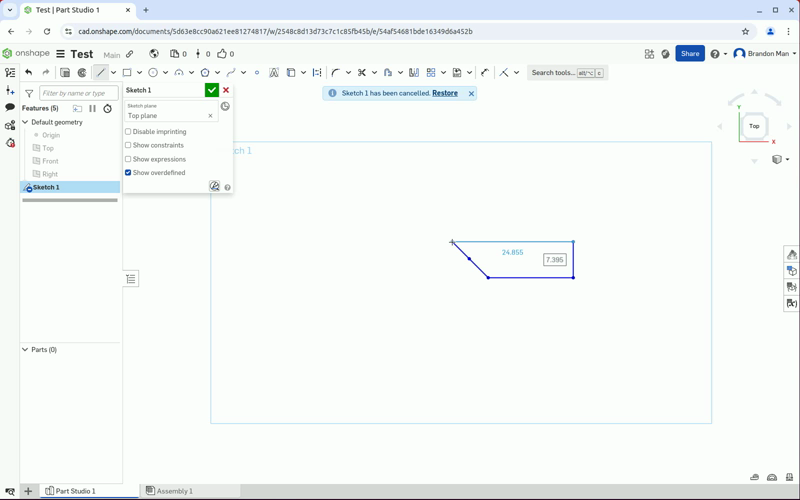
key_up(shift)
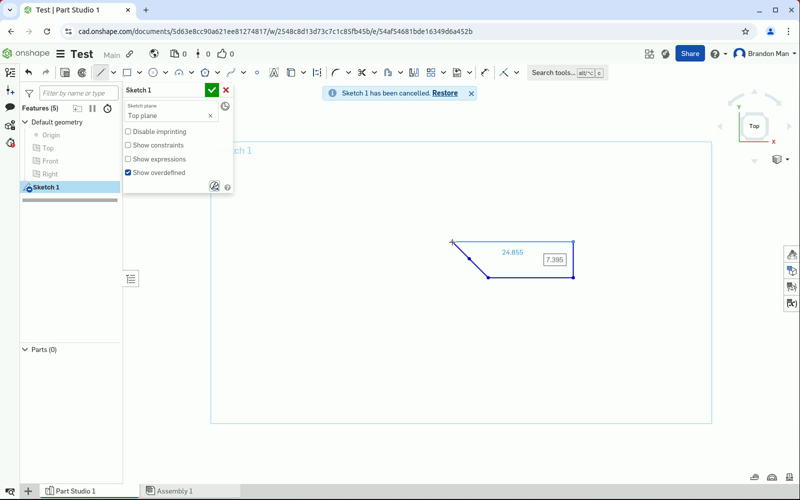
click(452, 241)
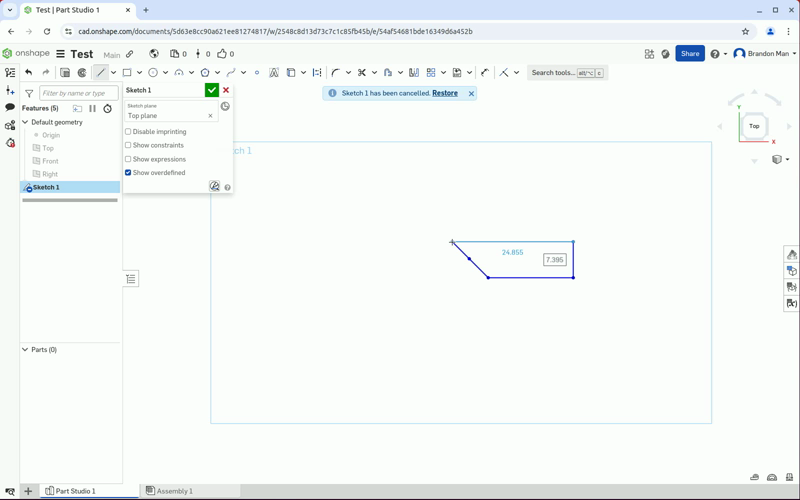
key(esc)
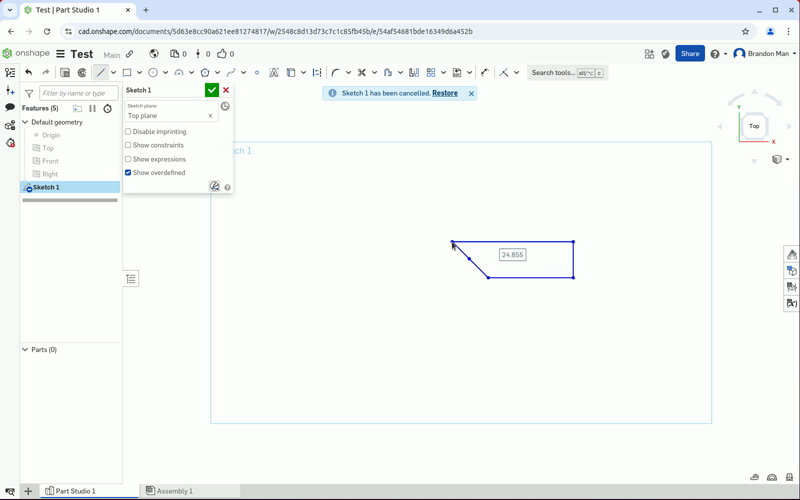
mouse_move(537, 254)
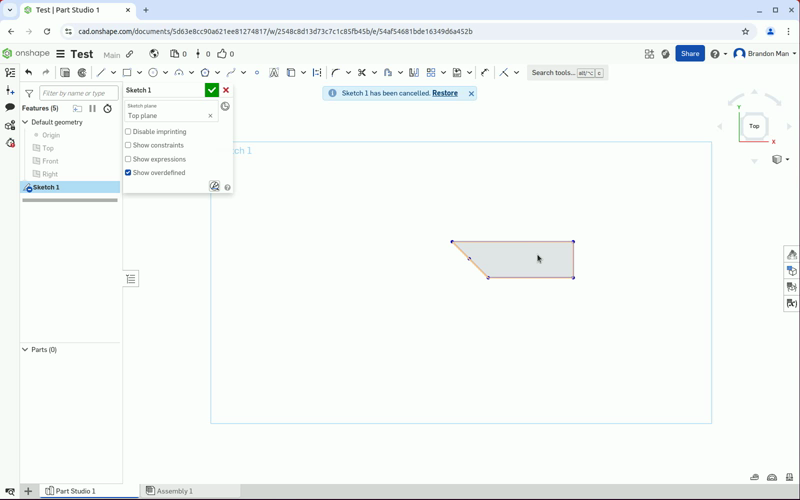
click(537, 254)
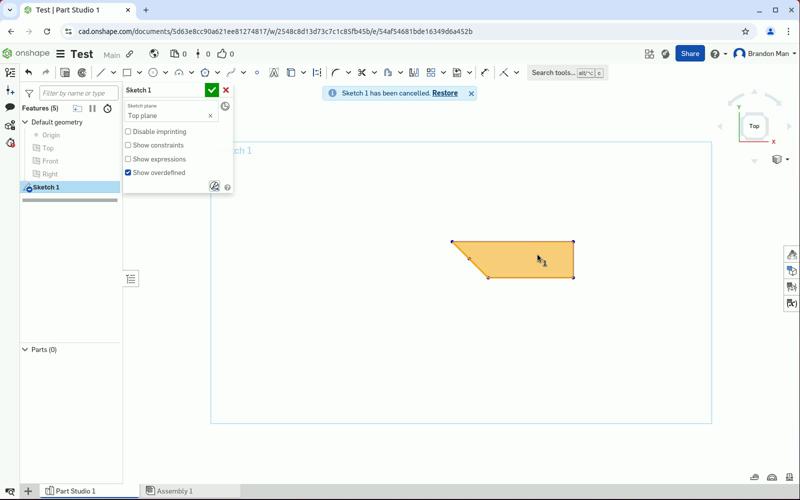
mouse_move(73, 352)
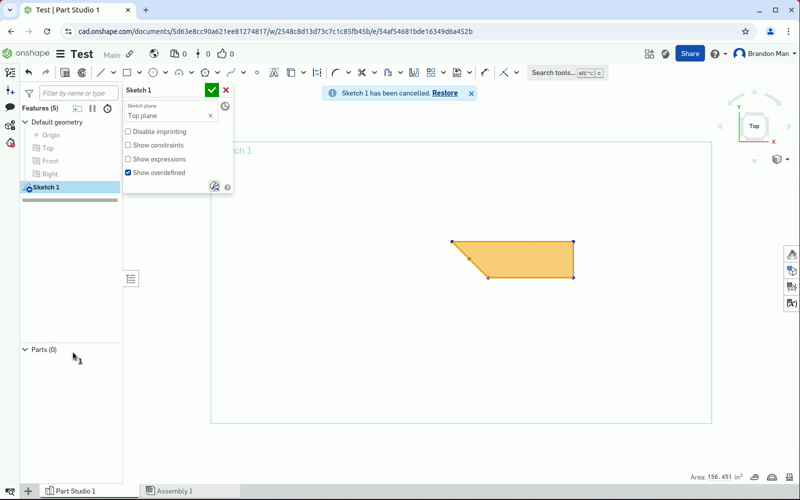
key(shift+y)
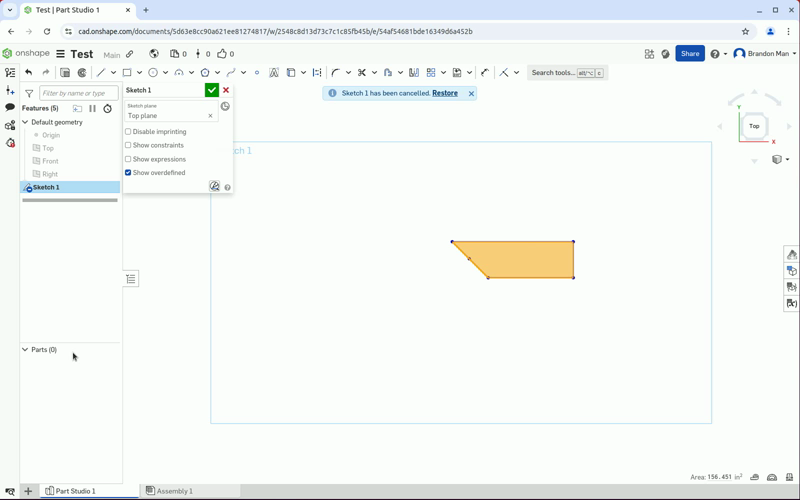
key(shift+e)
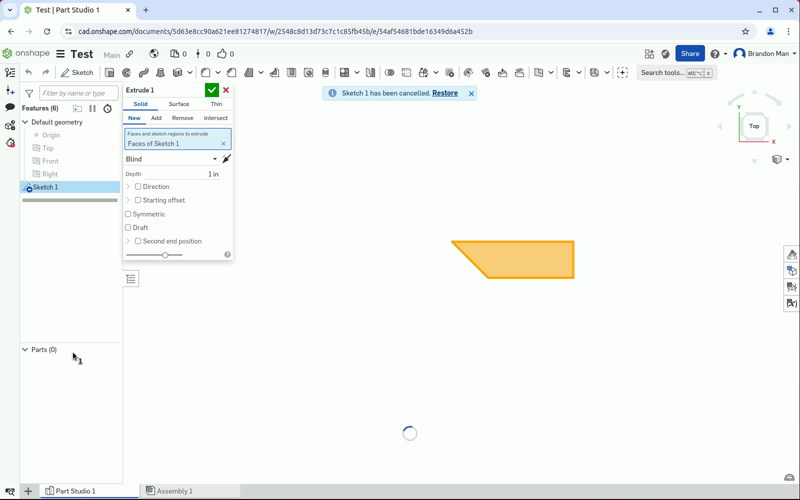
mouse_move(143, 106)
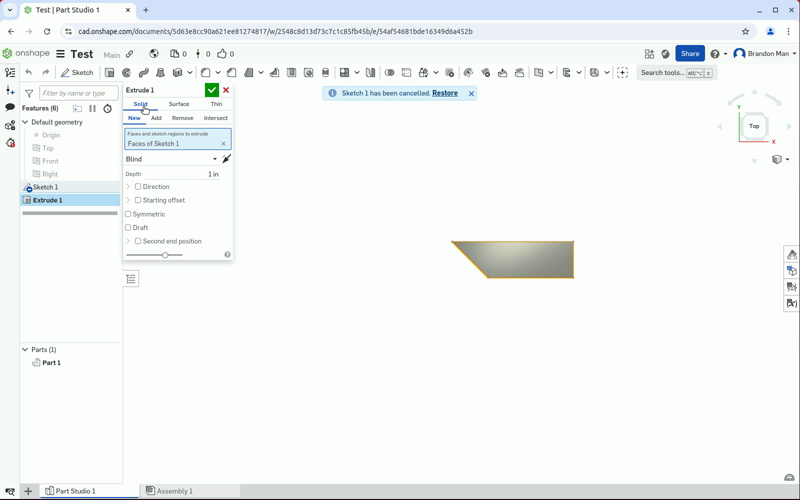
click(143, 106)
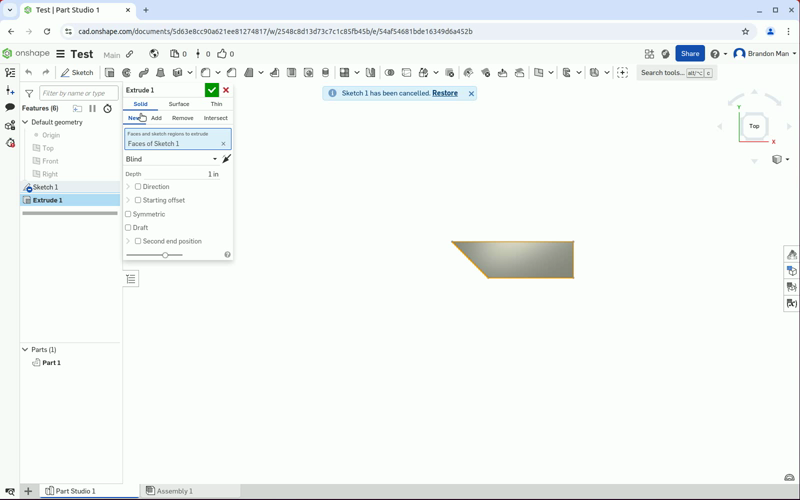
mouse_move(137, 120)
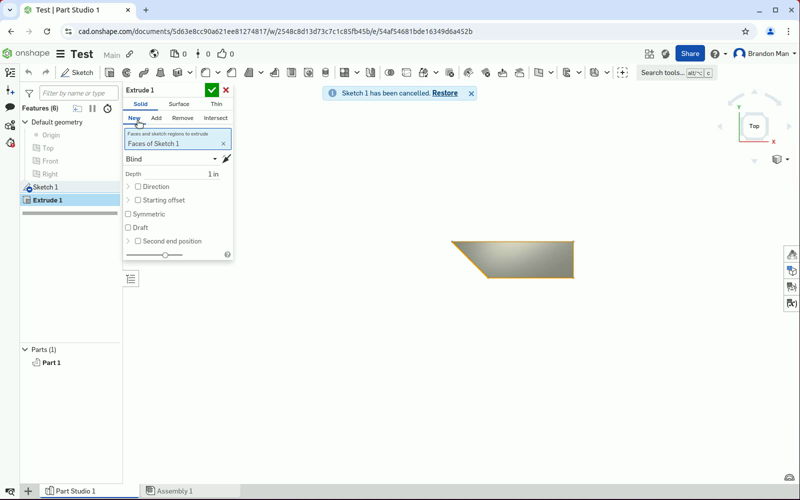
click(137, 120)
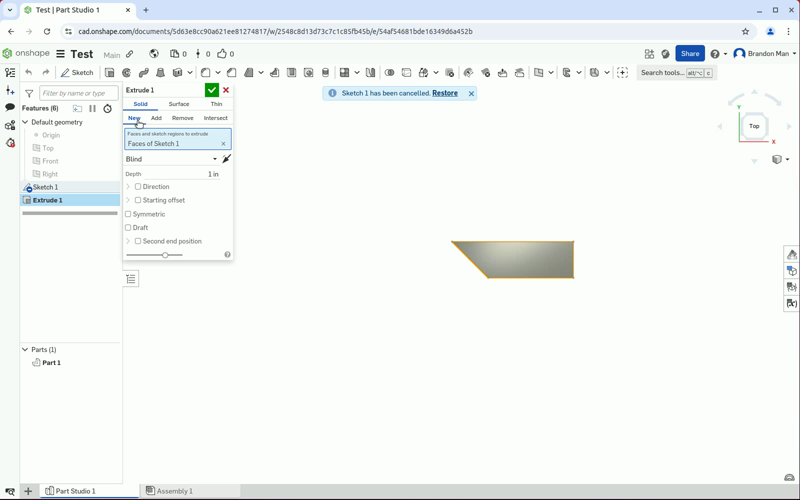
key(tab, 4)
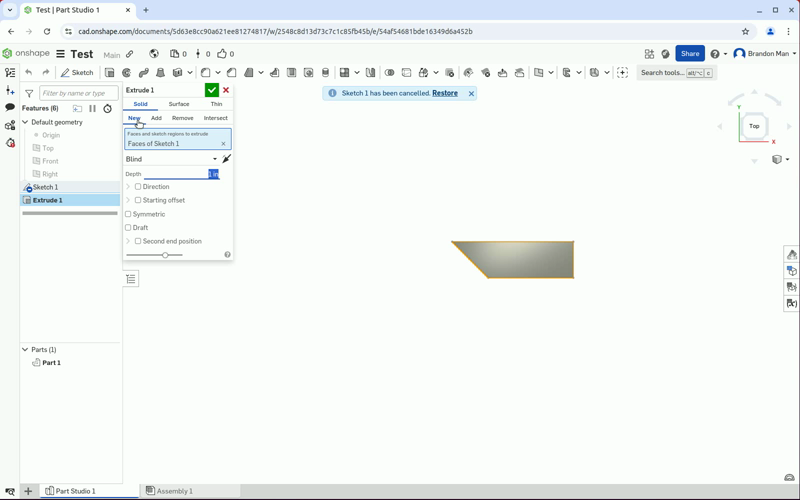
text(0.481)
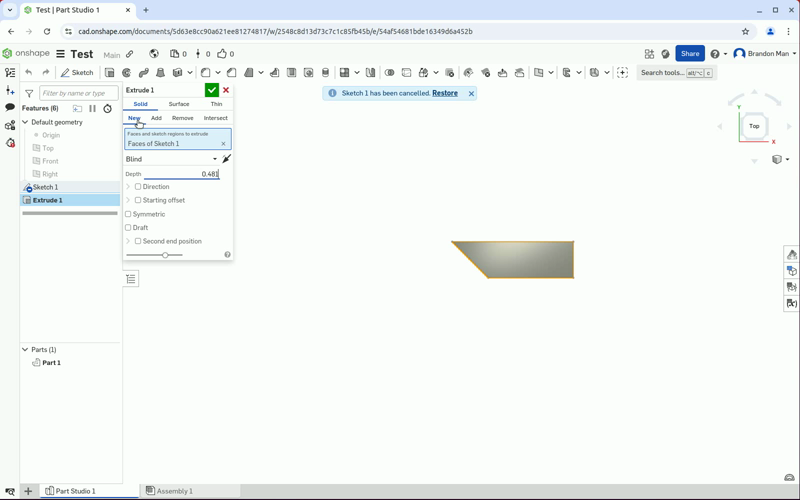
key(enter)
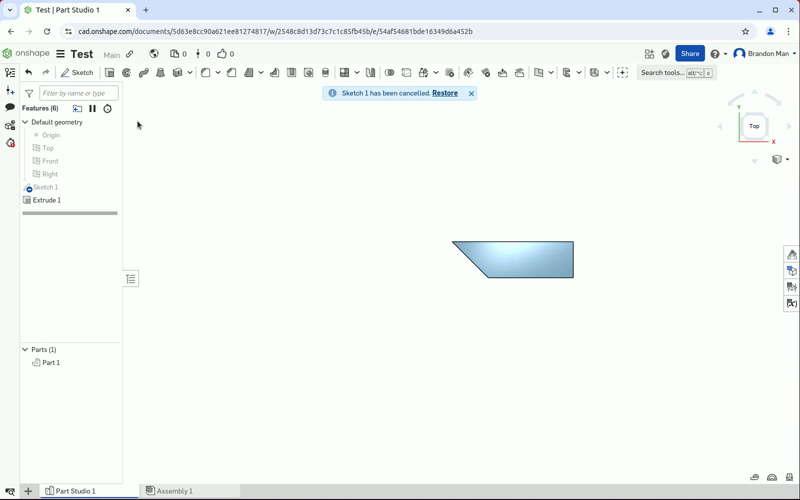
key(shift+h)
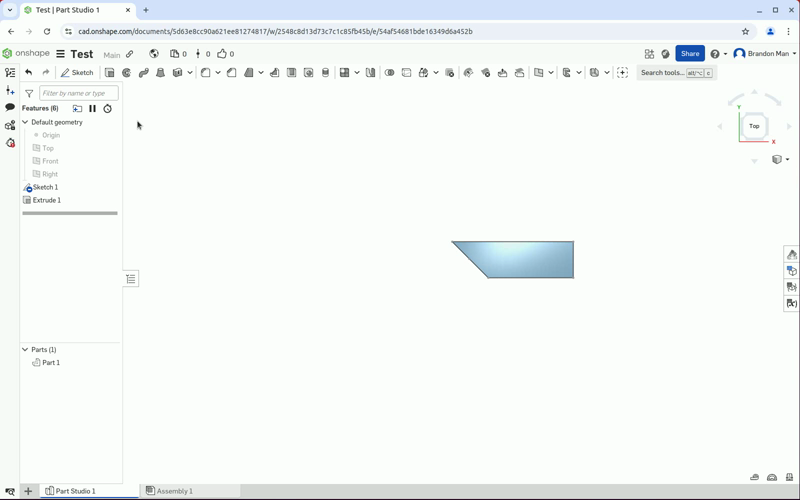
key(shift+h)
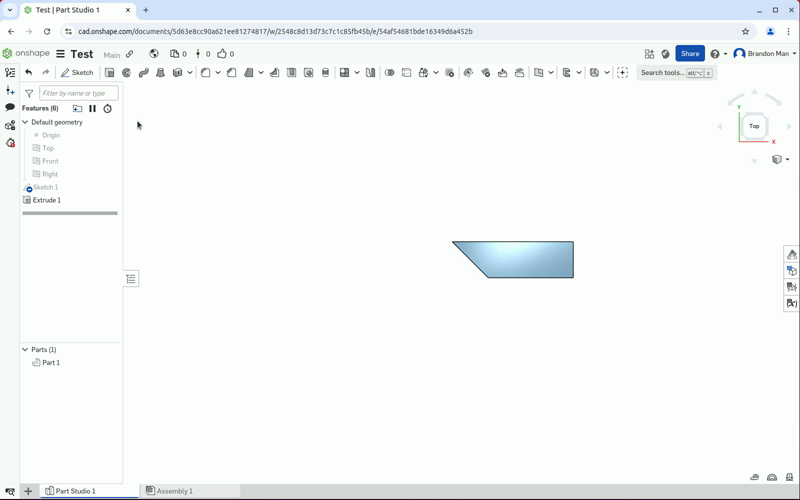
mouse_move(73, 189)
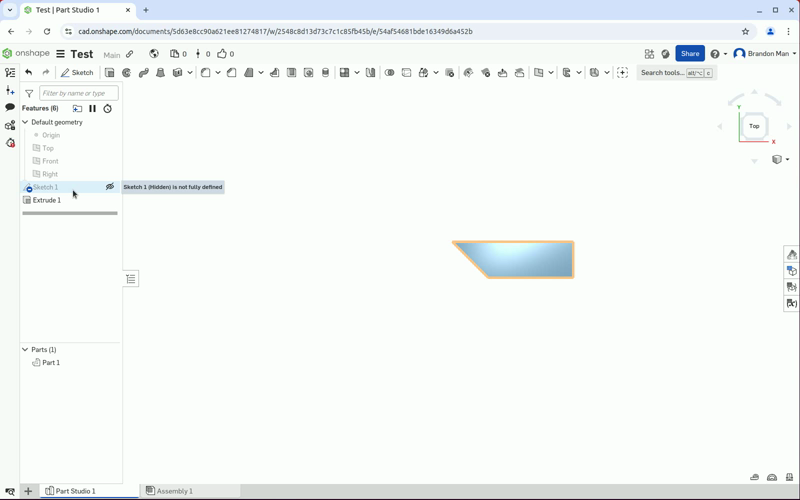
click(73, 189)
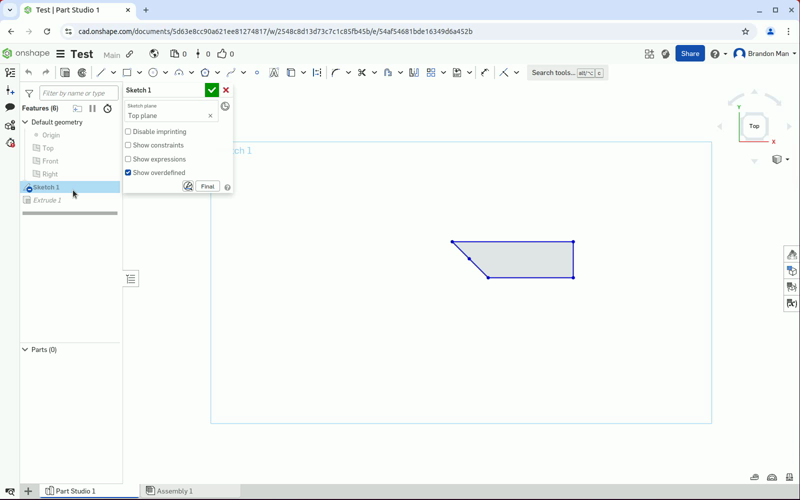
mouse_move(229, 92)
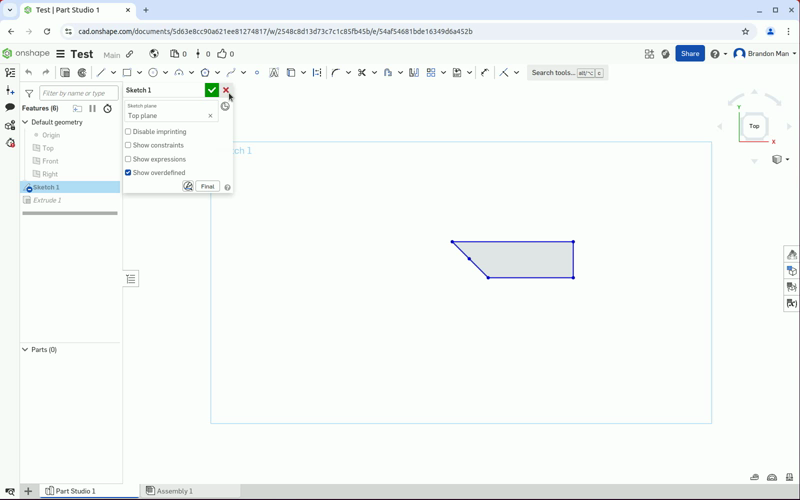
click(229, 92)
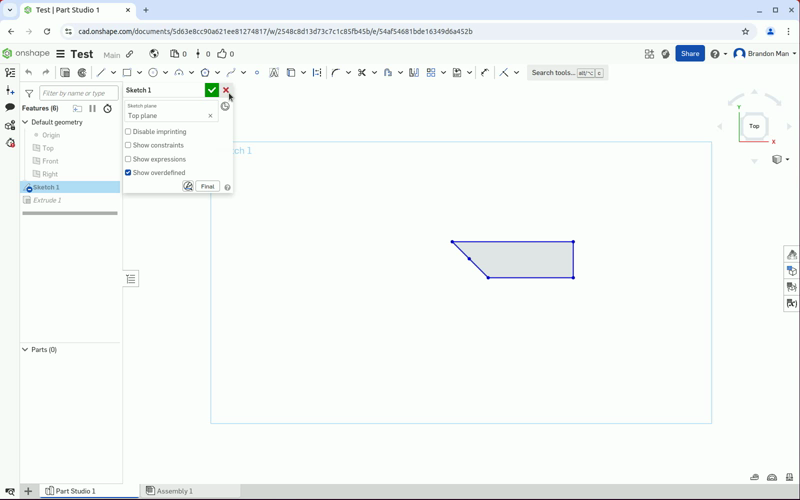
key(shift+s)
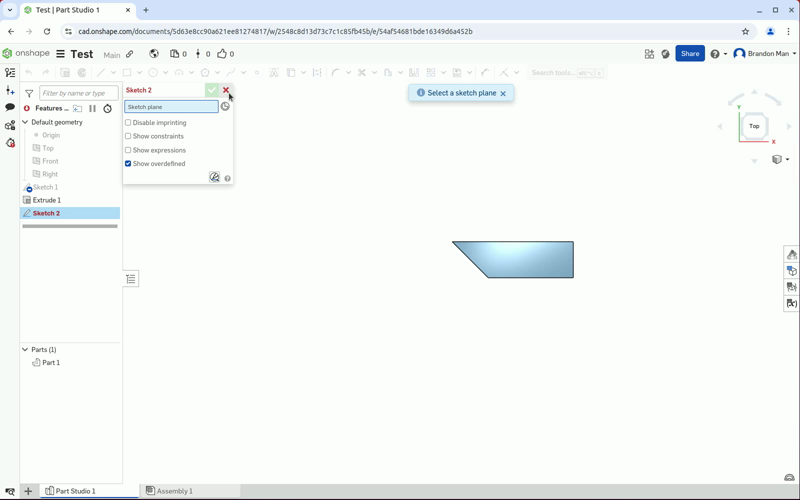
mouse_move(73, 150)
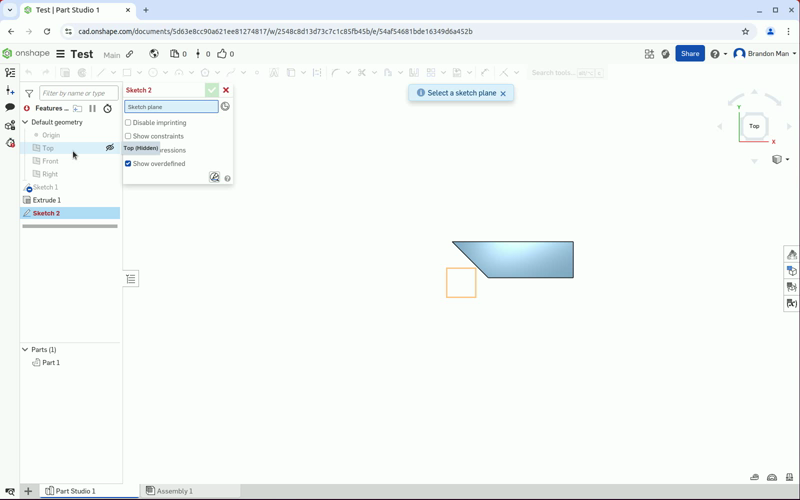
click(73, 150)
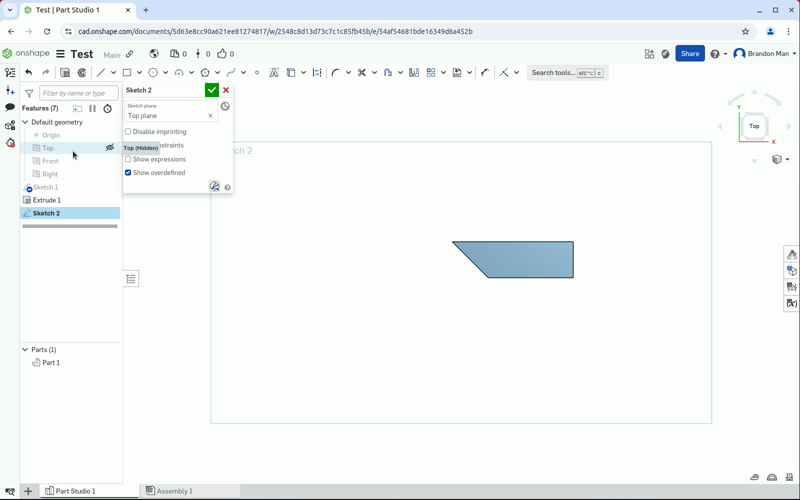
mouse_move(73, 352)
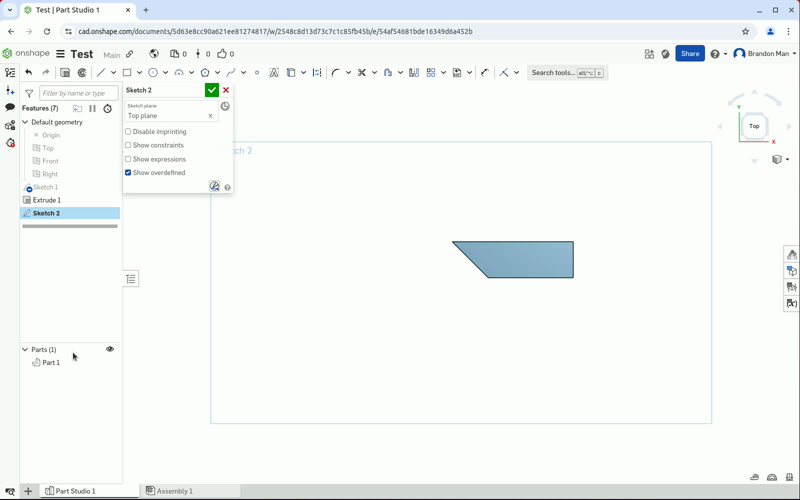
key(y)
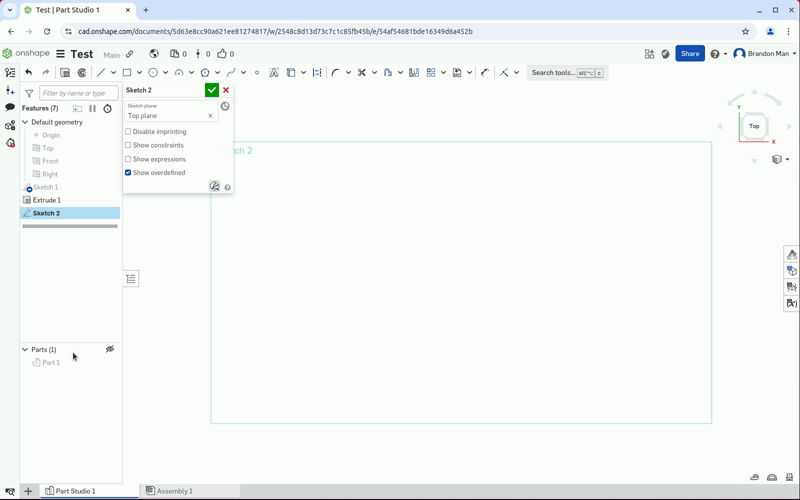
key(l)
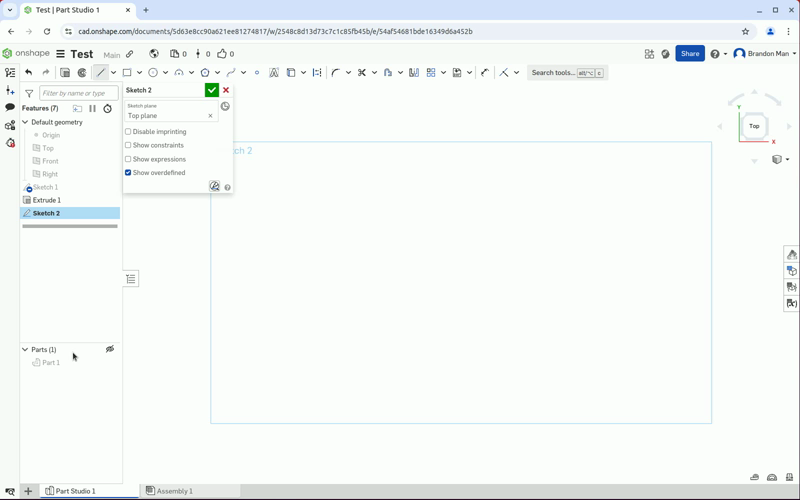
key_down(shift)
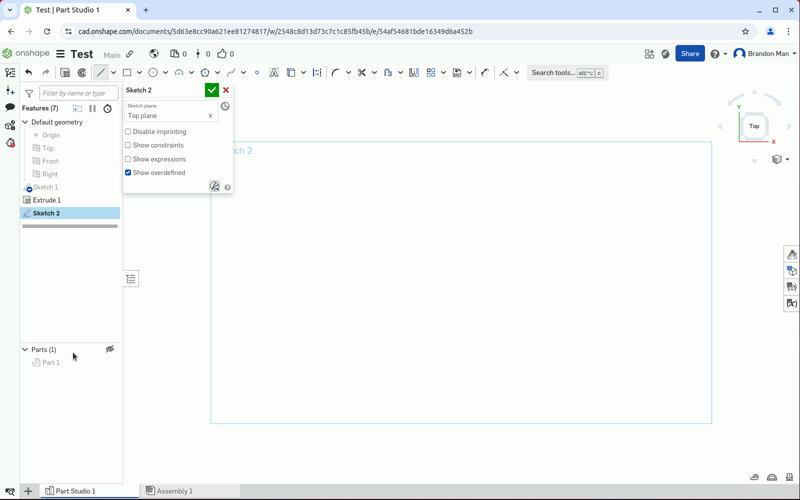
mouse_move(452, 241)
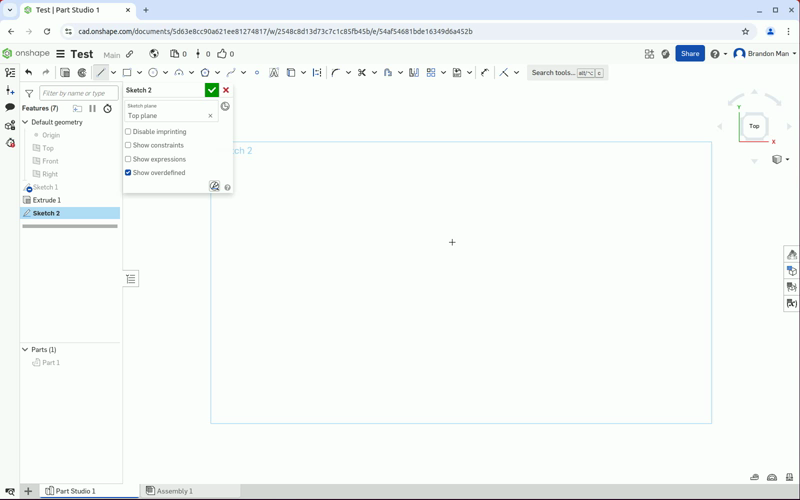
click(452, 241)
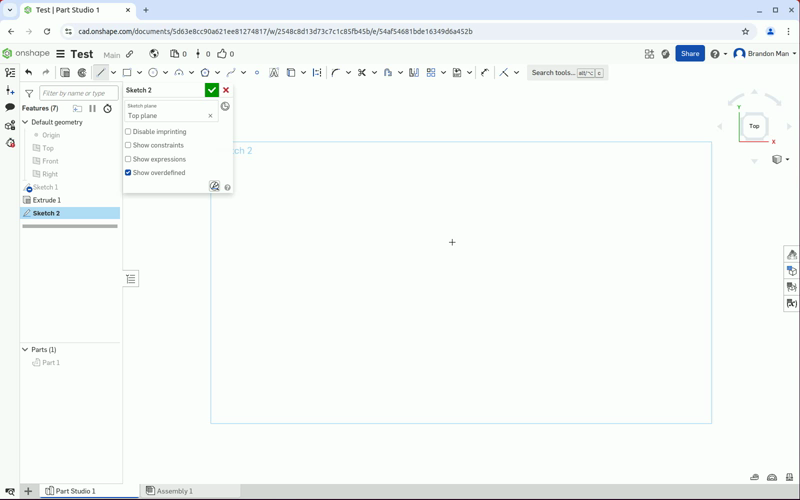
key_up(shift)
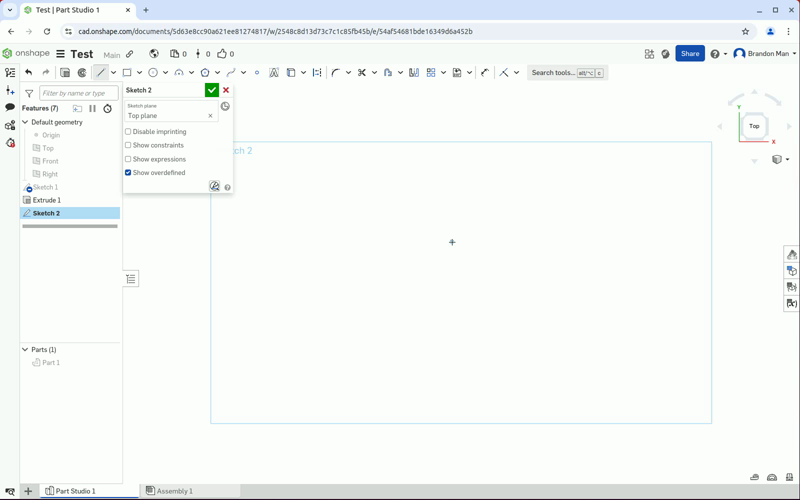
key_down(shift)
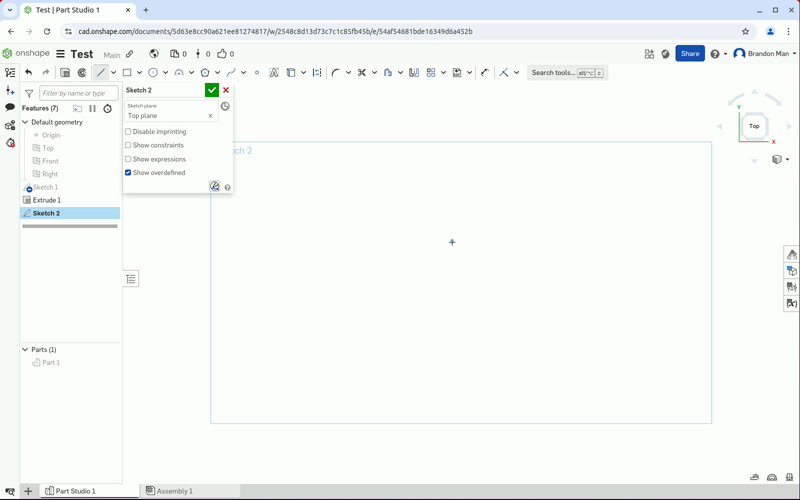
mouse_move(482, 241)
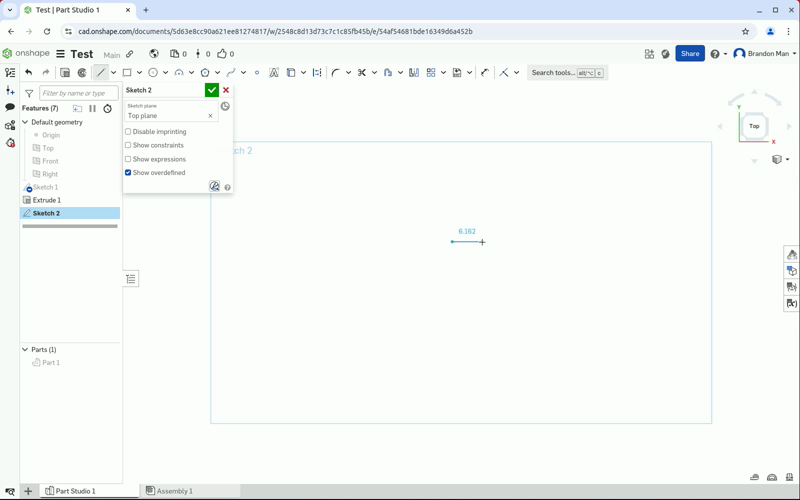
mouse_move(469, 258)
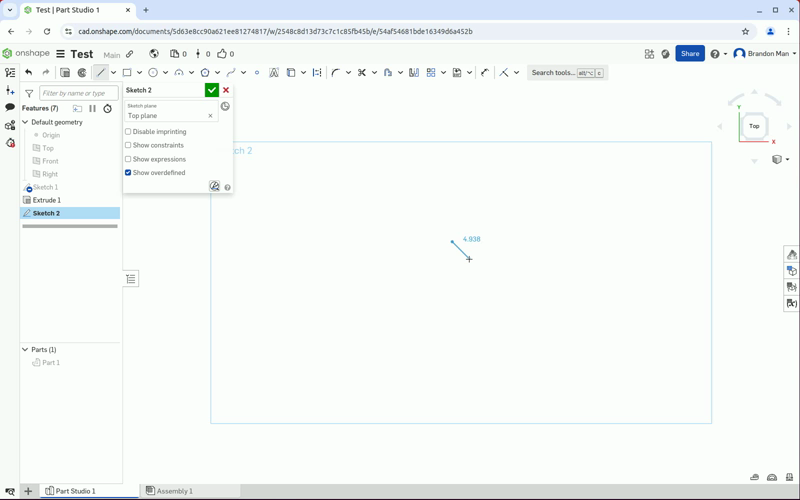
click(469, 258)
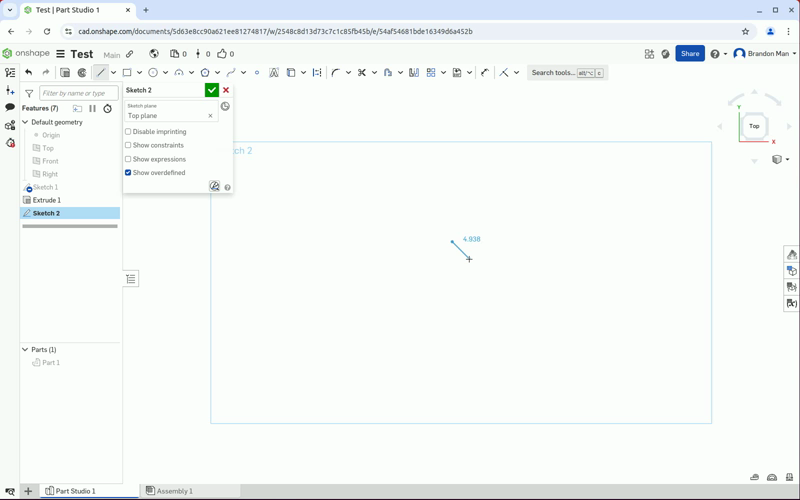
key_up(shift)
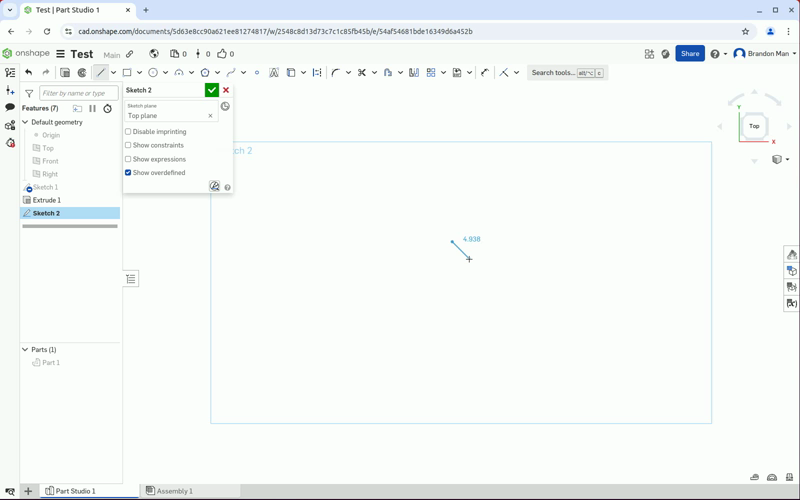
key_down(shift)
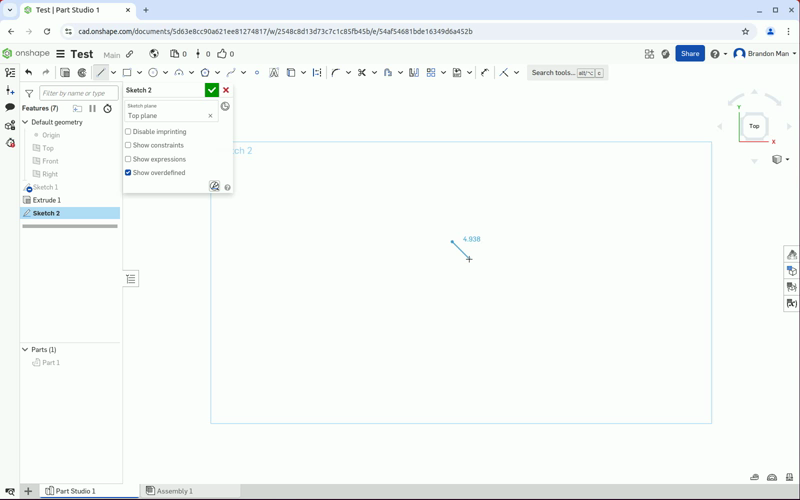
mouse_move(499, 258)
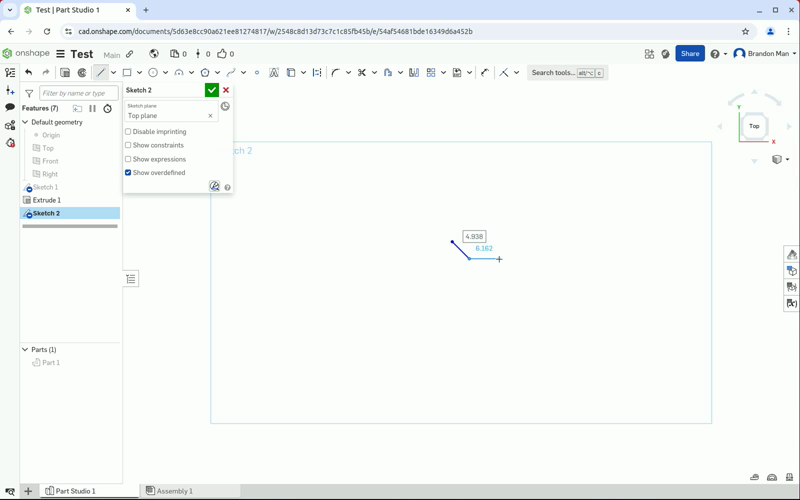
mouse_move(488, 277)
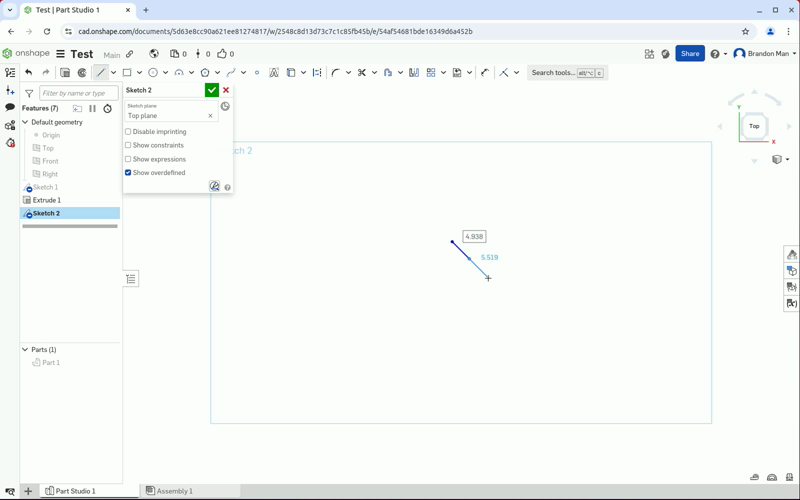
click(488, 277)
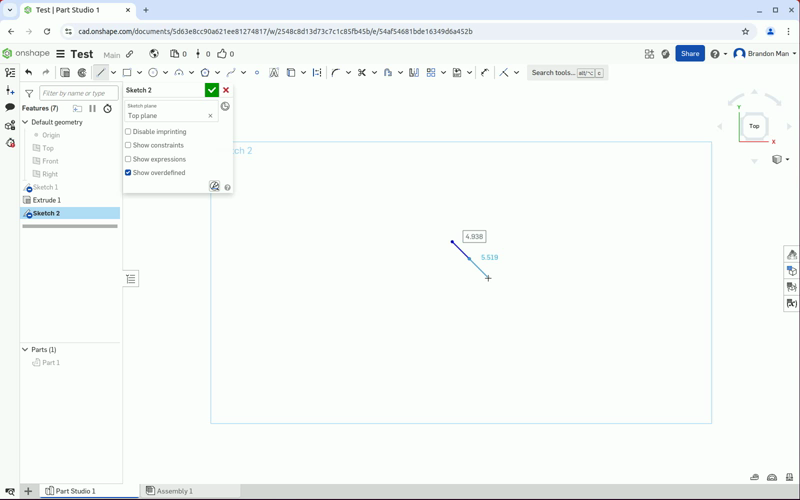
key_up(shift)
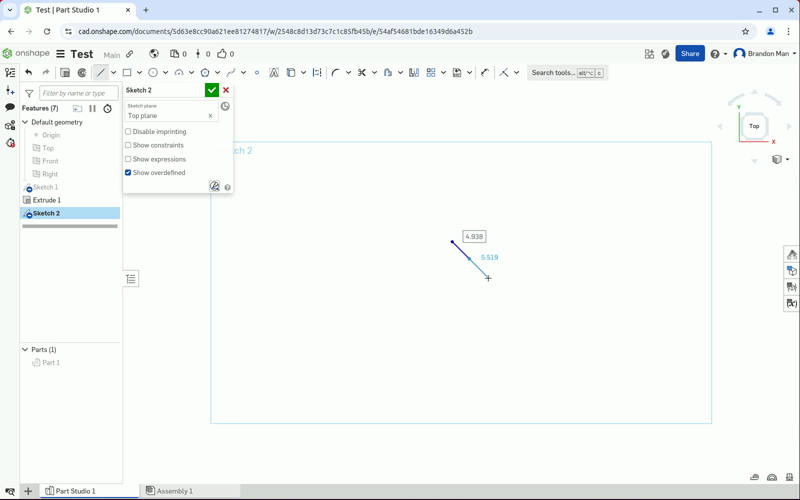
key_down(shift)
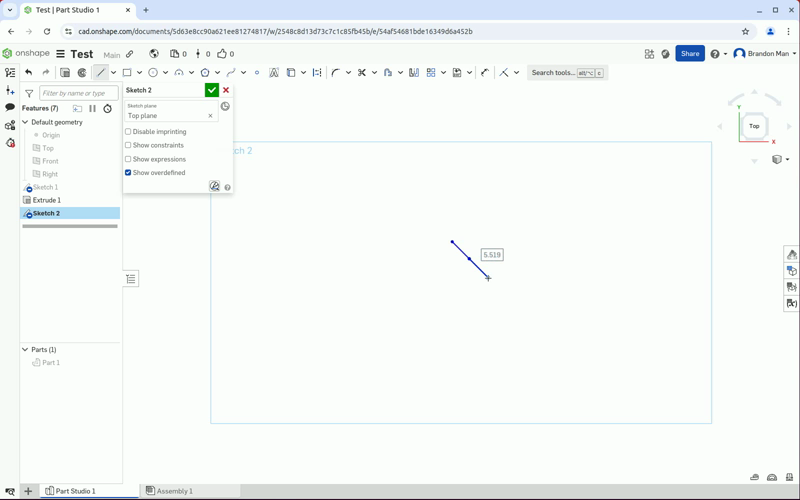
mouse_move(573, 277)
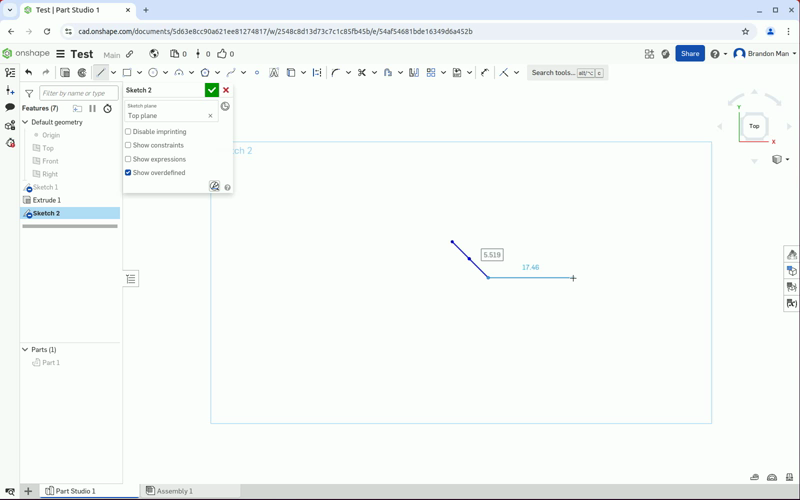
click(573, 277)
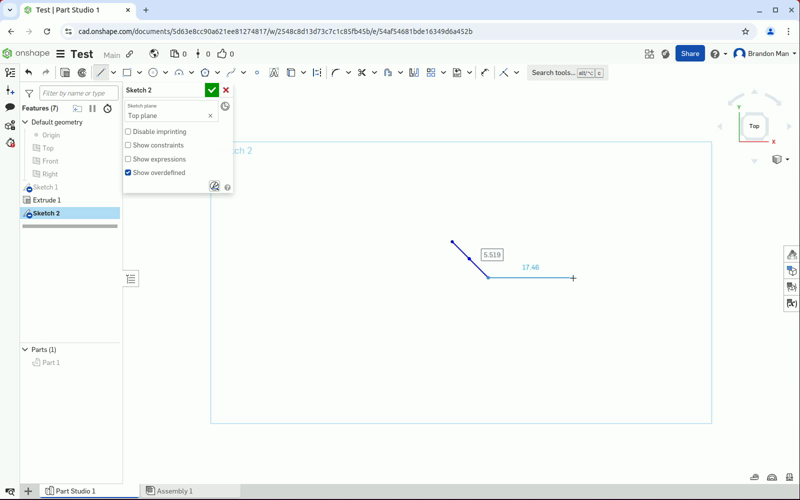
key_up(shift)
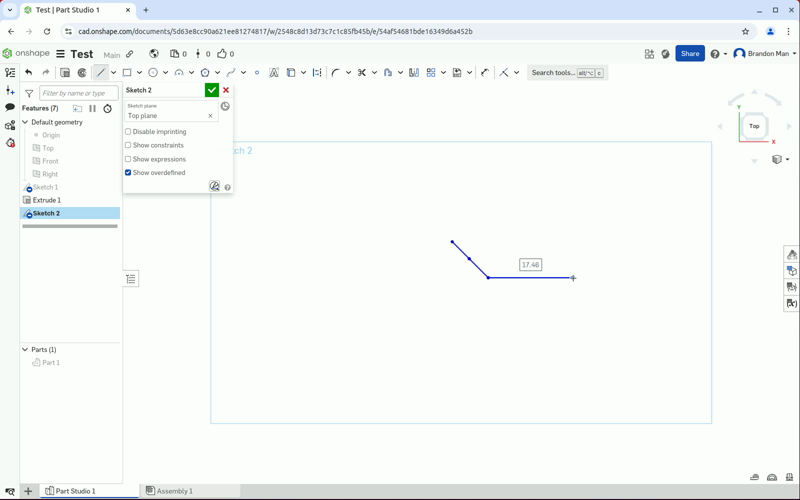
key_down(shift)
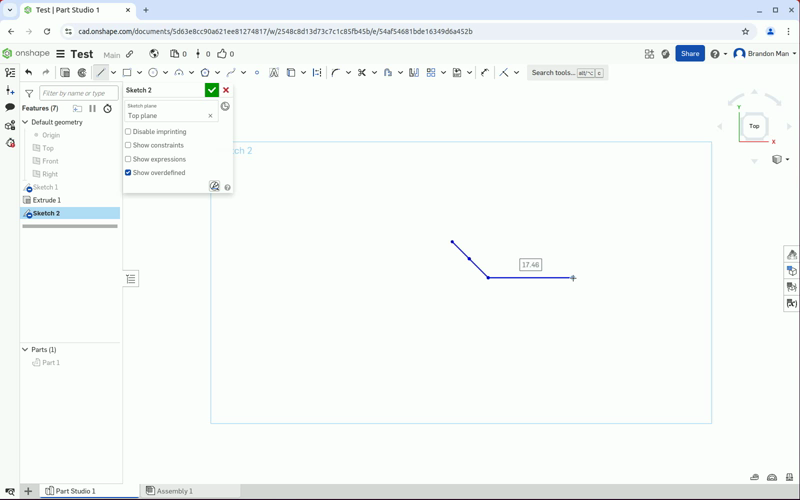
mouse_move(589, 277)
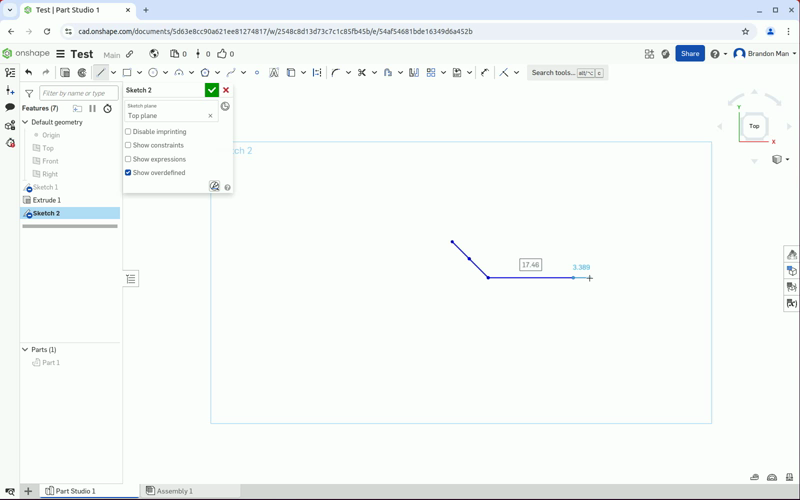
mouse_move(573, 241)
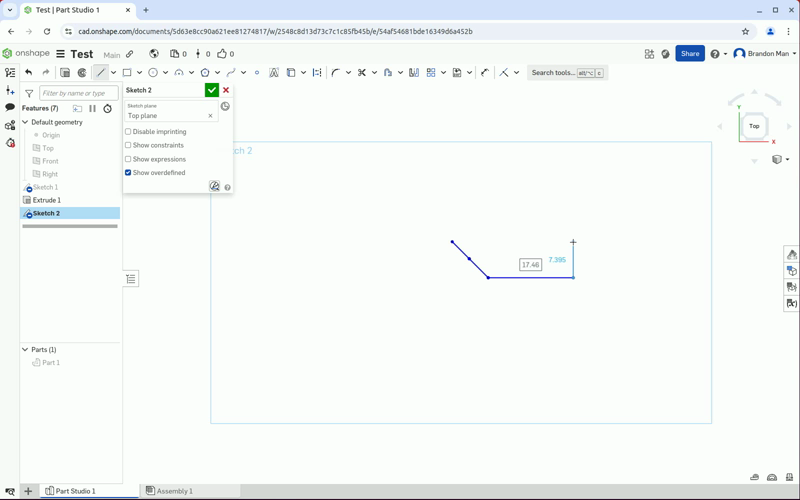
click(573, 241)
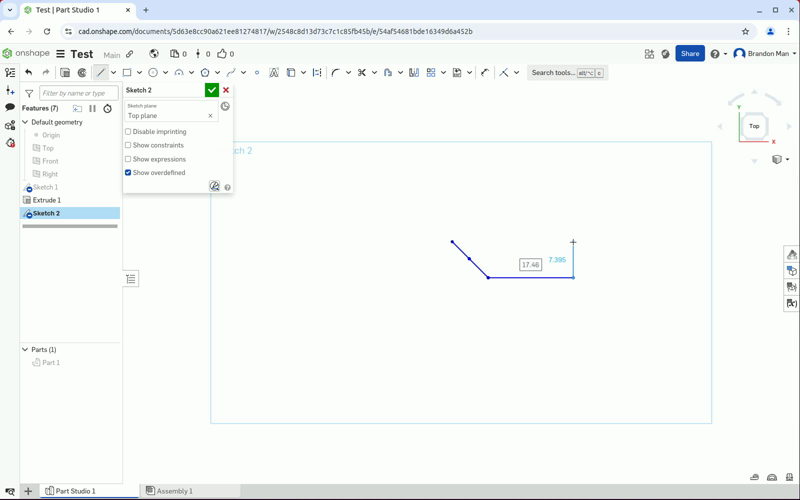
key_up(shift)
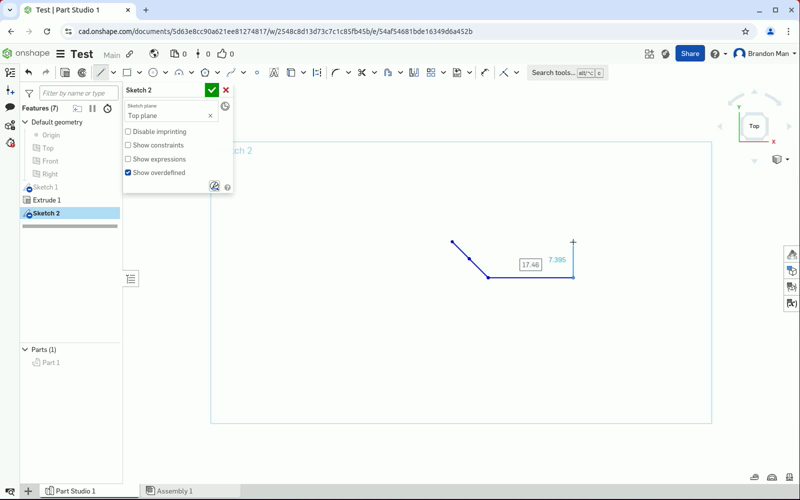
key_down(shift)
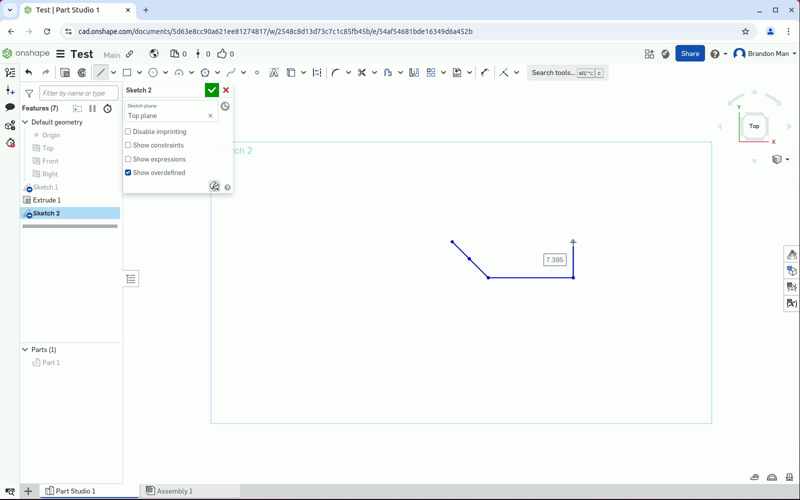
mouse_move(452, 241)
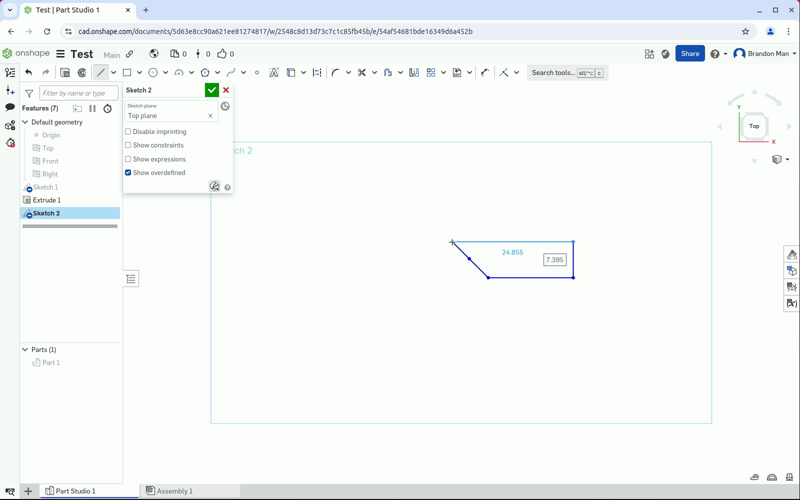
key_up(shift)
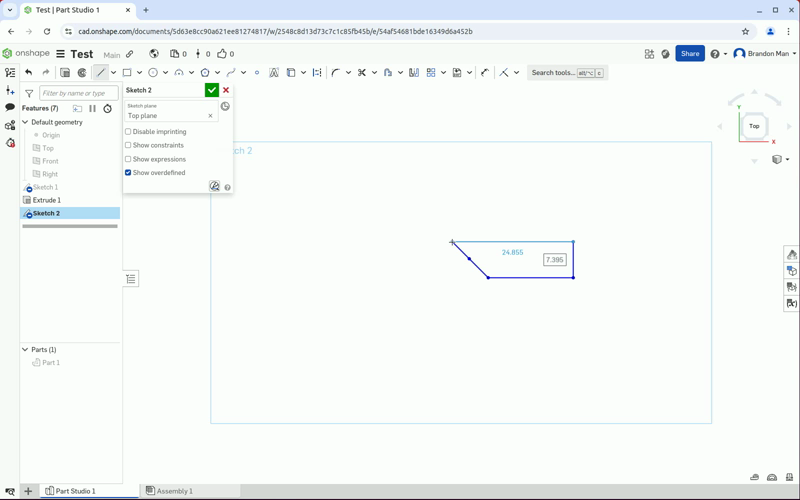
click(452, 241)
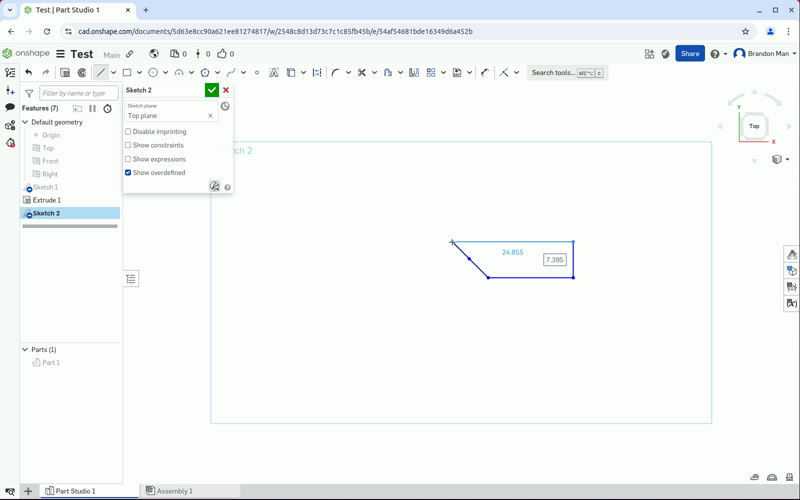
key(esc)
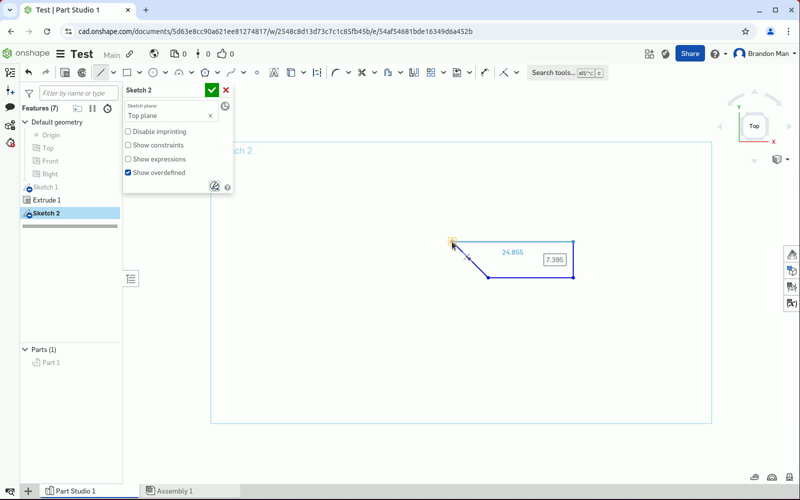
mouse_move(510, 244)
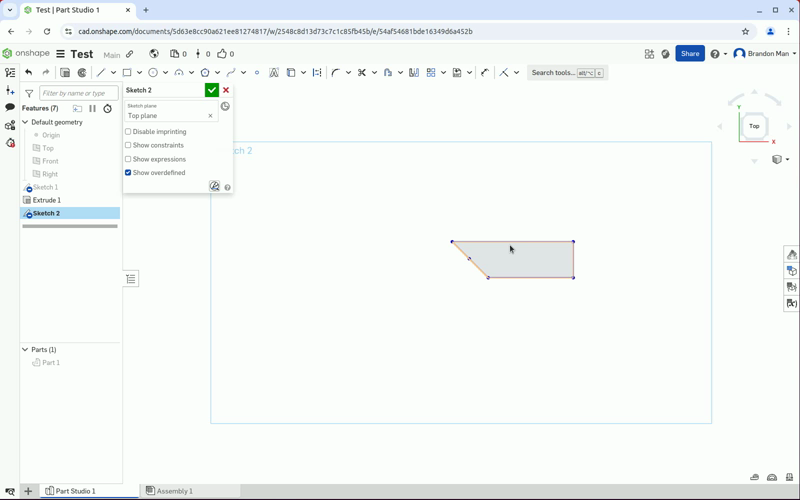
click(510, 244)
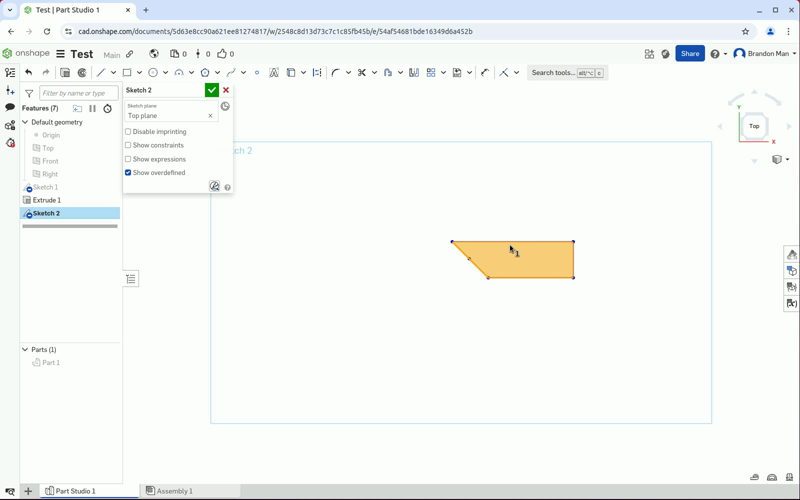
mouse_move(73, 352)
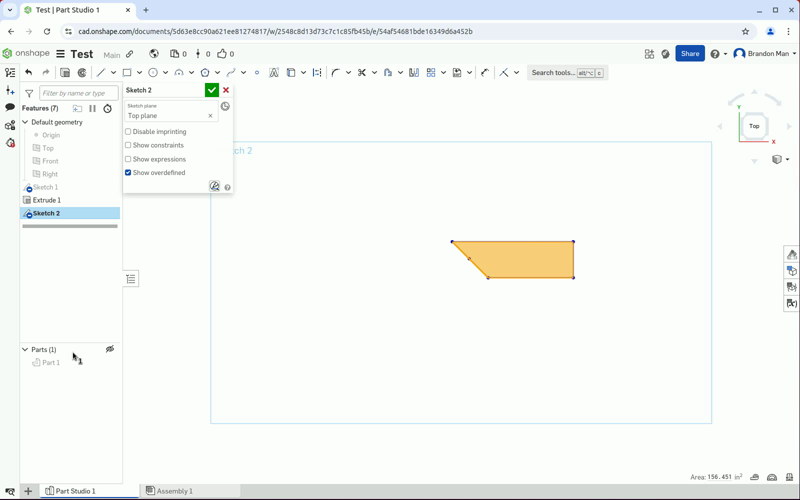
key(shift+y)
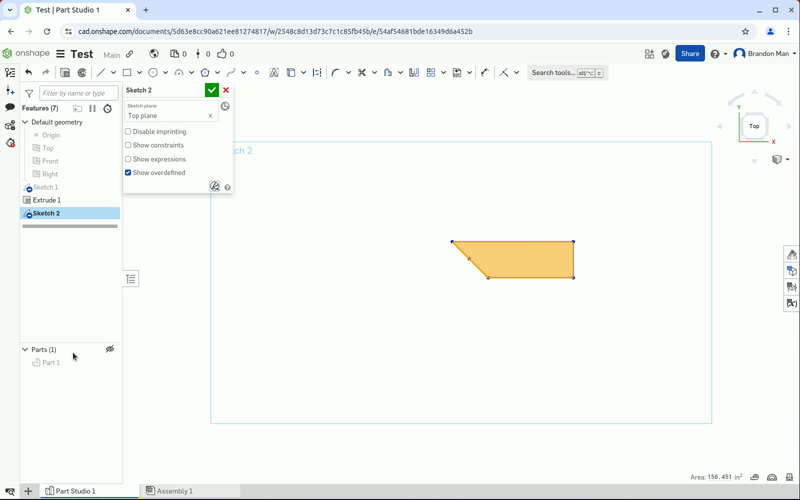
key(shift+e)
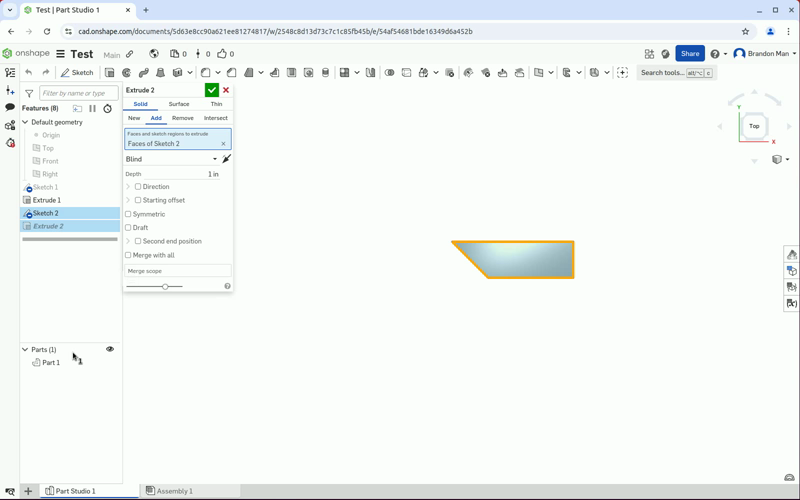
mouse_move(143, 106)
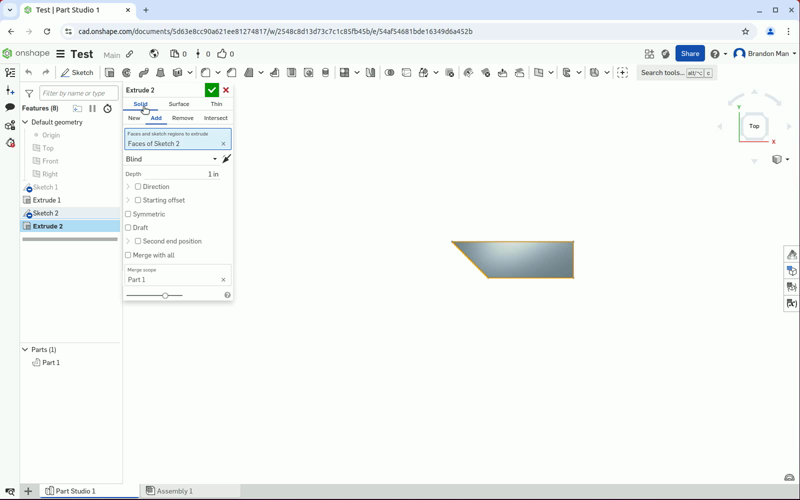
click(143, 106)
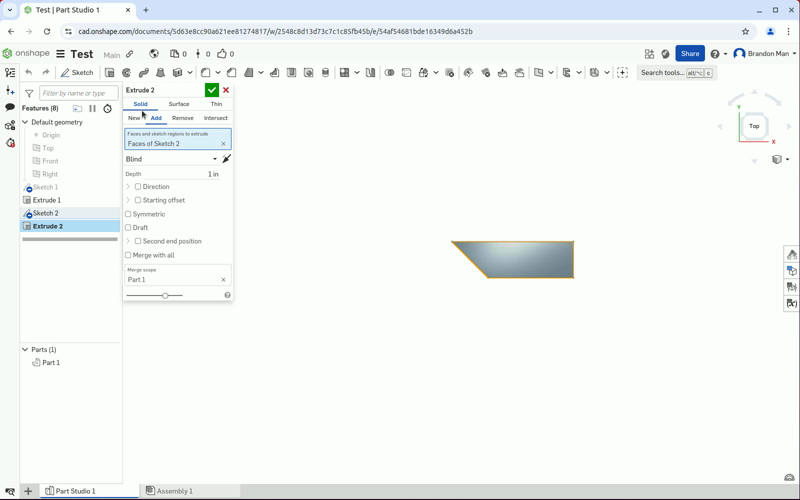
mouse_move(137, 120)
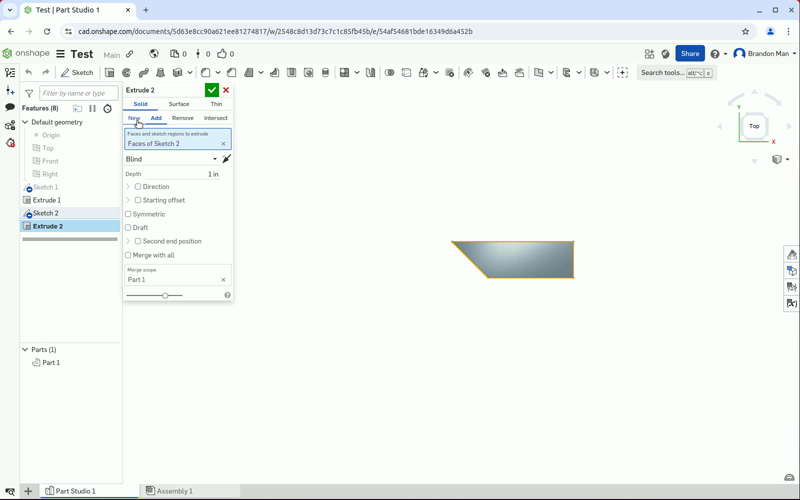
click(137, 120)
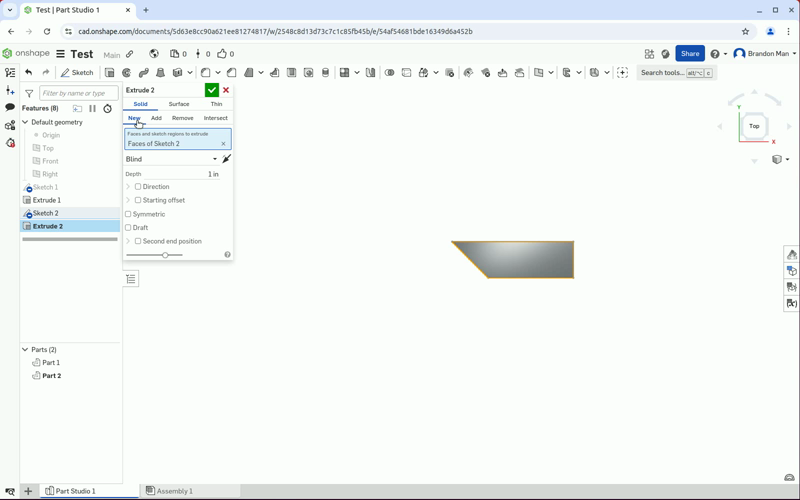
key(tab, 4)
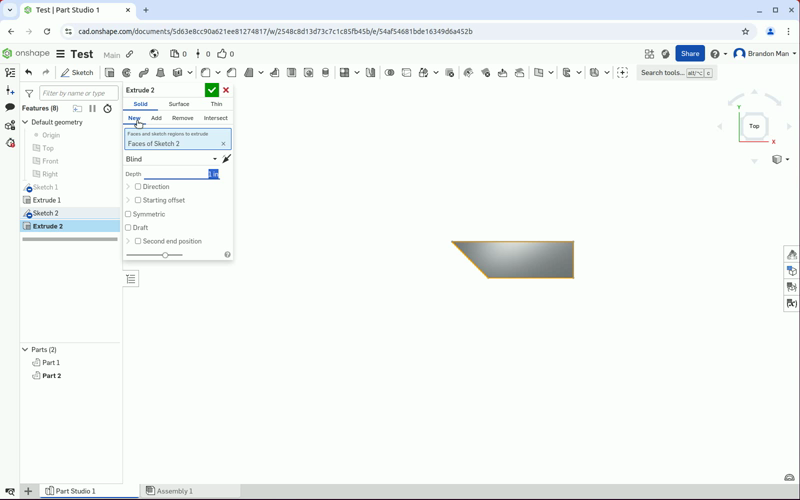
text(0.481)
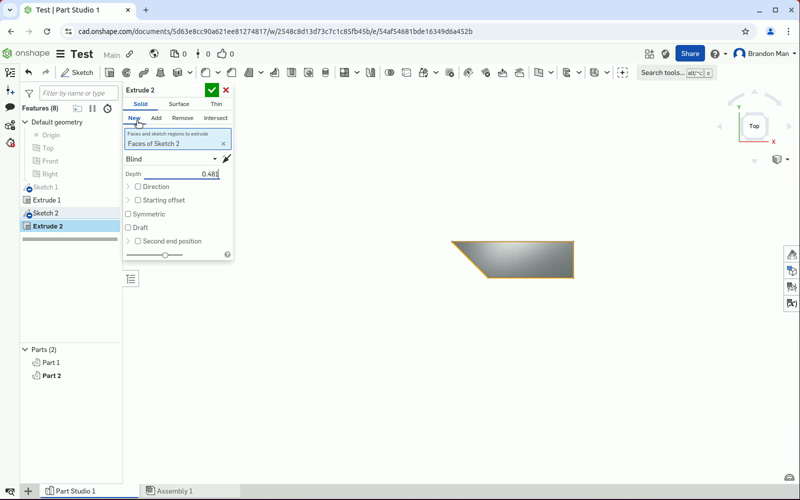
key(enter)
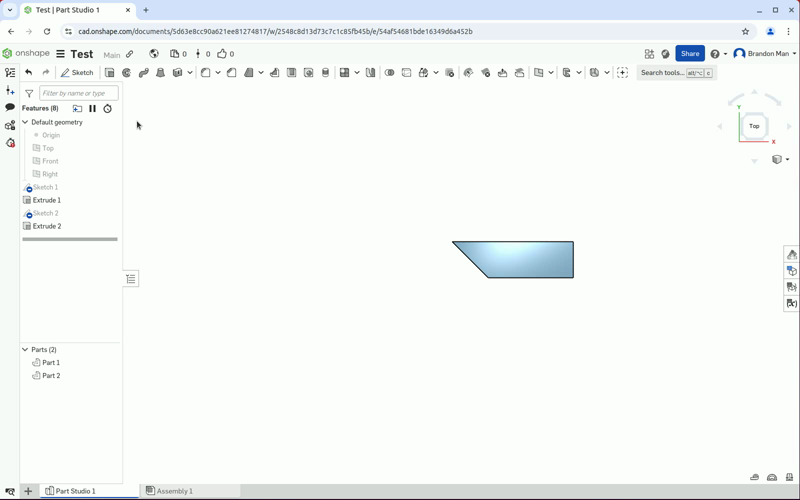
key(shift+h)
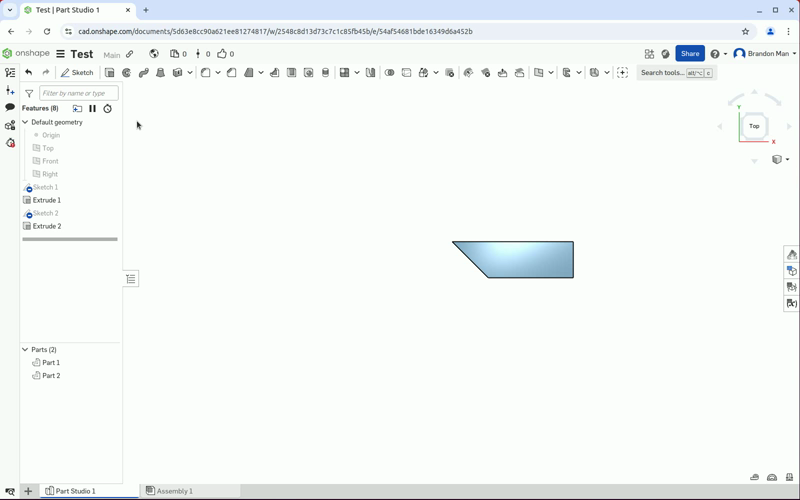
key(shift+h)
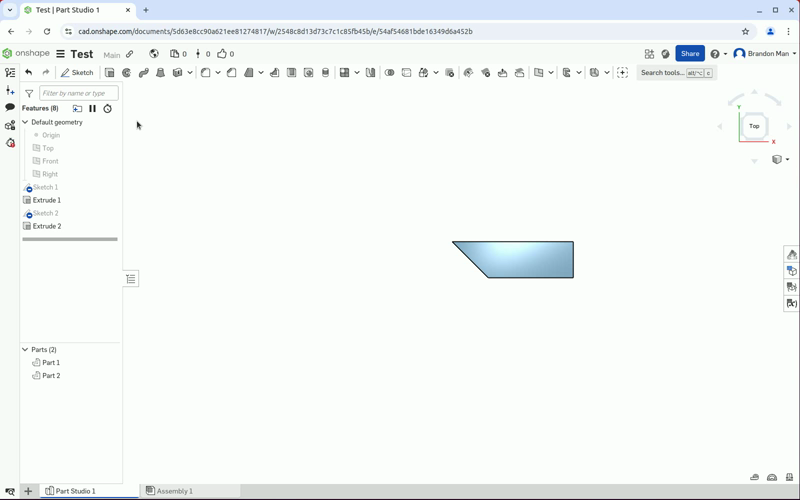
mouse_move(73, 189)
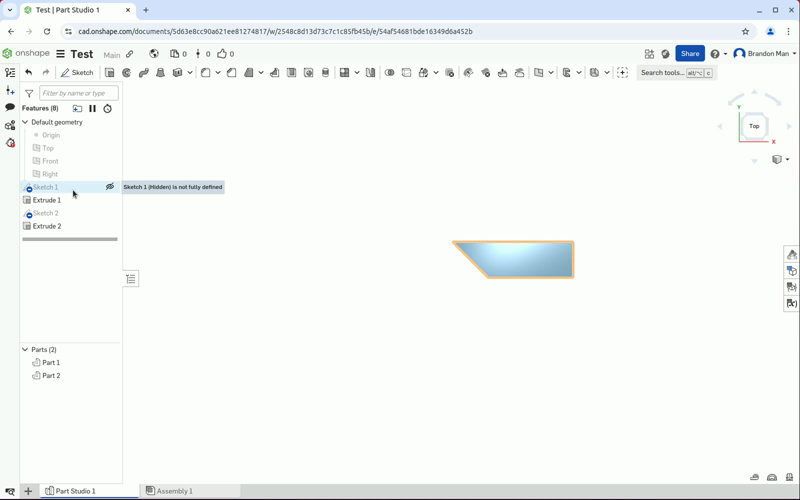
click(73, 189)
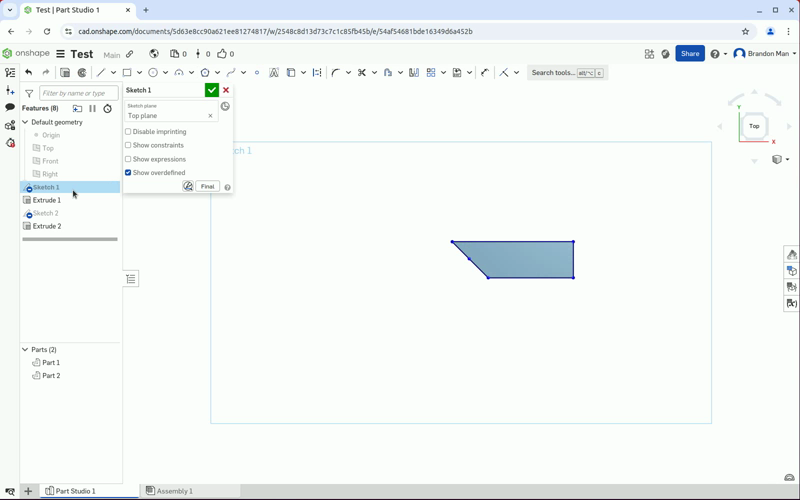
mouse_move(229, 92)
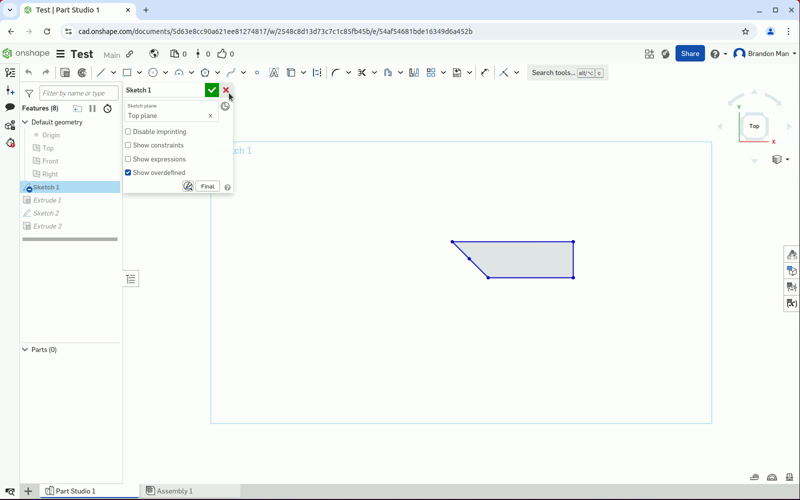
click(229, 92)
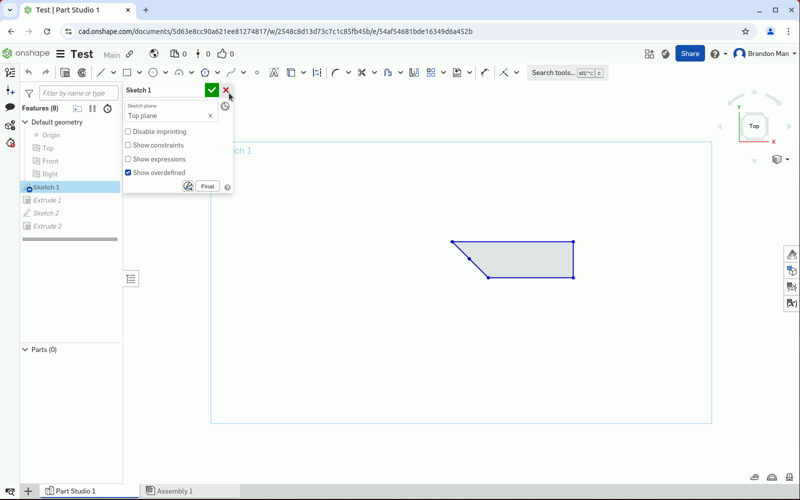
key(shift+s)
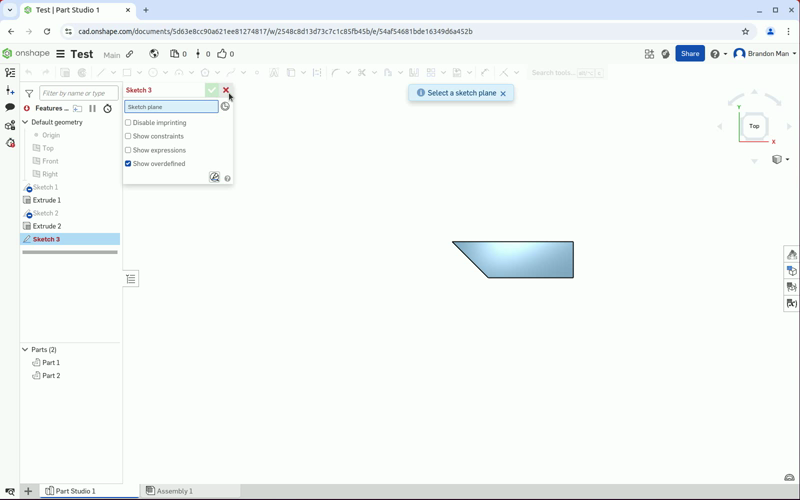
mouse_move(73, 150)
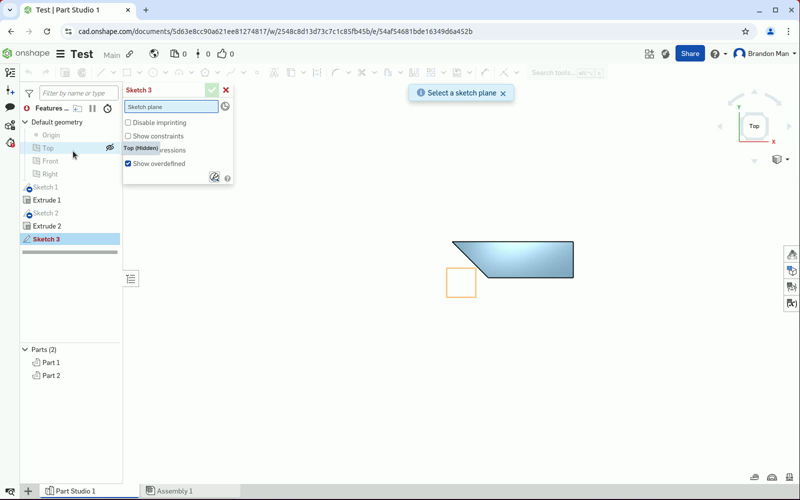
click(73, 150)
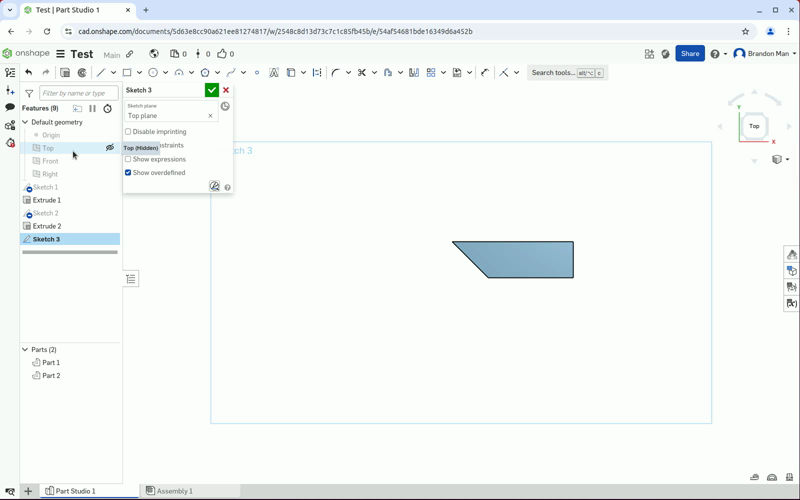
mouse_move(73, 352)
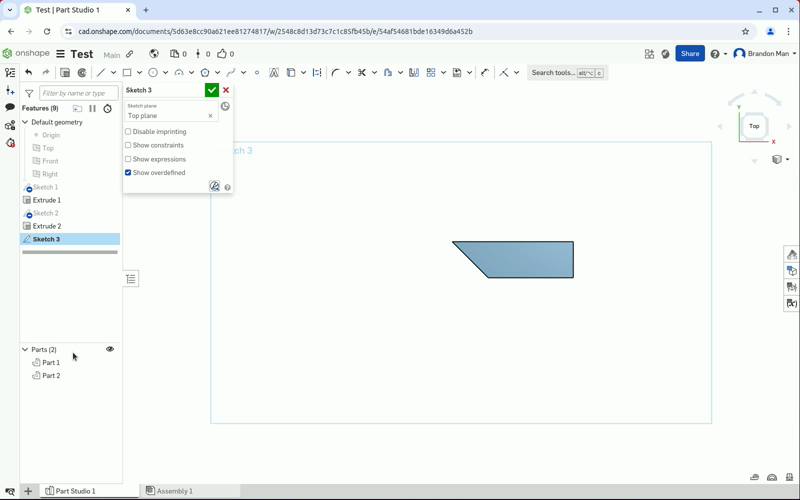
key(y)
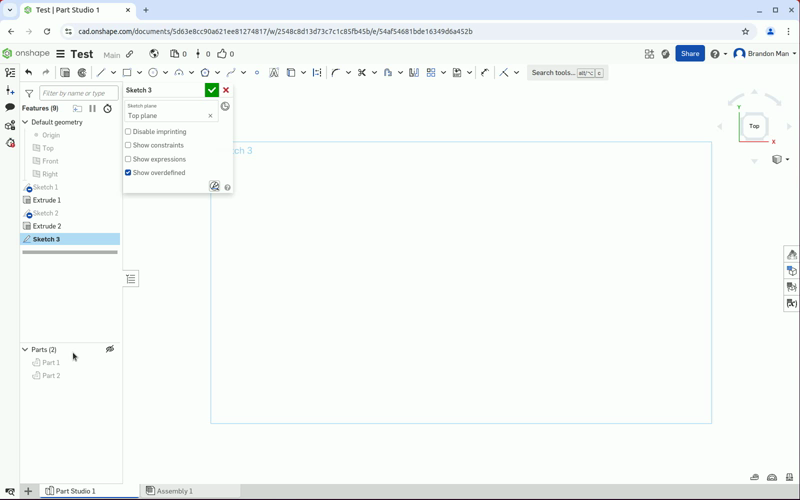
key(l)
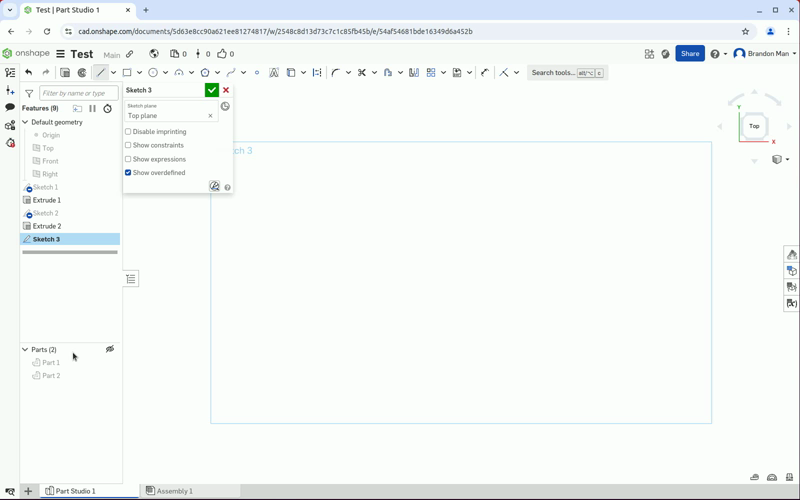
key_down(shift)
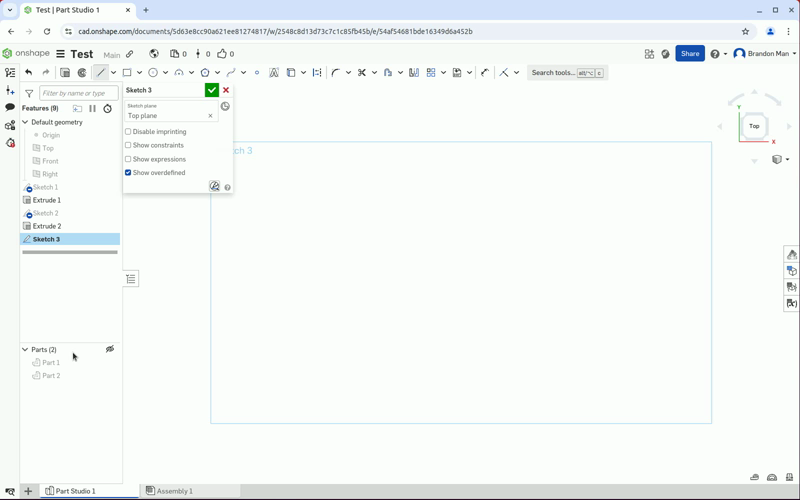
mouse_move(452, 278)
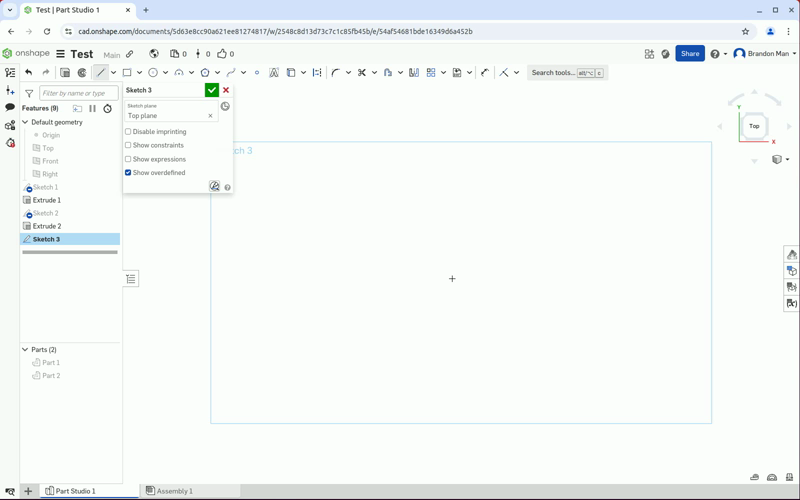
click(452, 278)
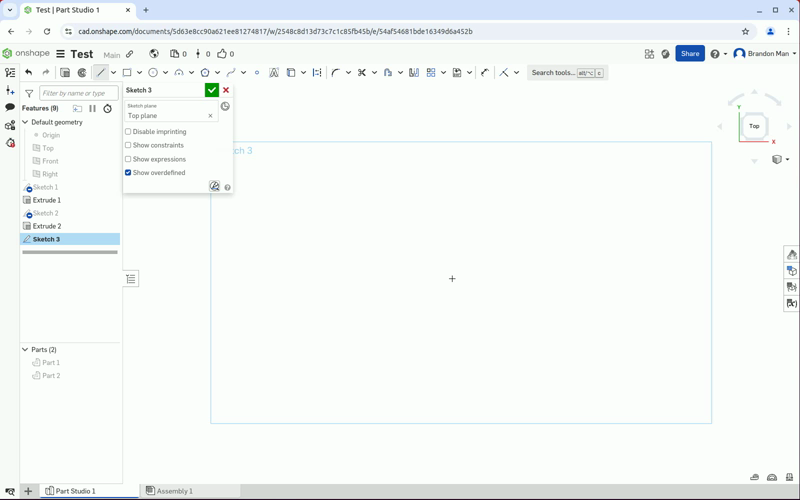
key_up(shift)
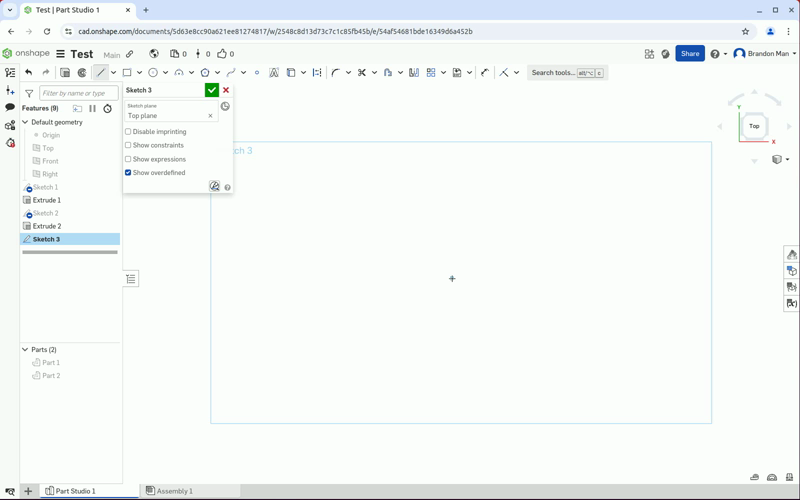
key_down(shift)
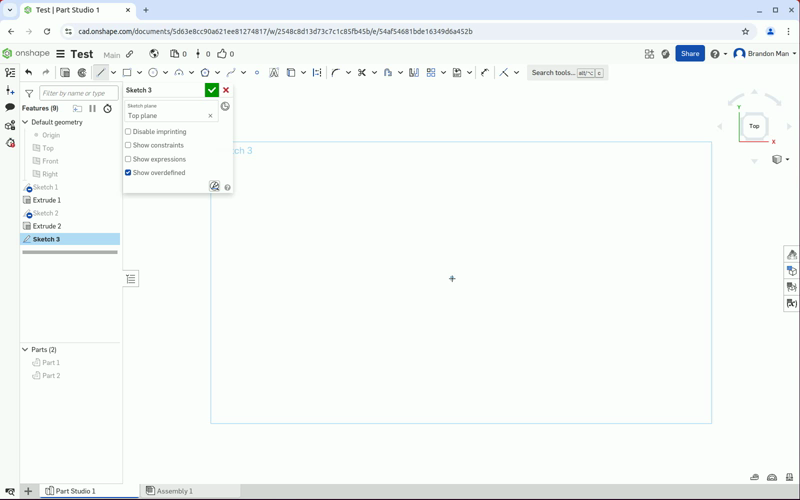
mouse_move(482, 278)
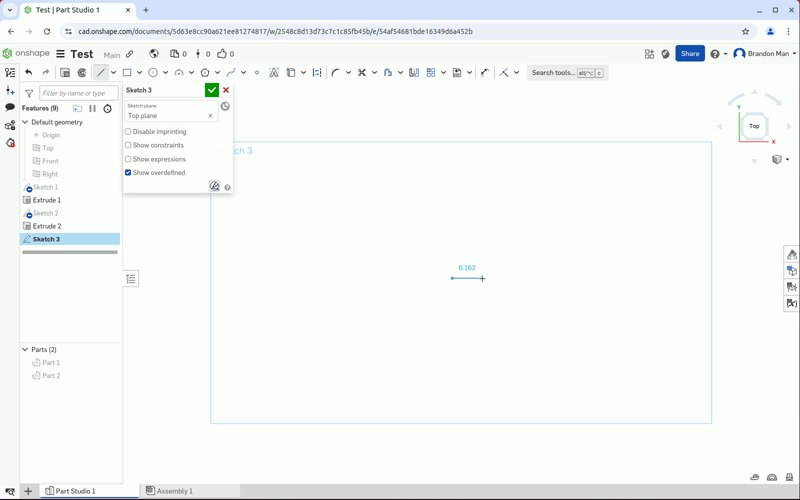
mouse_move(488, 278)
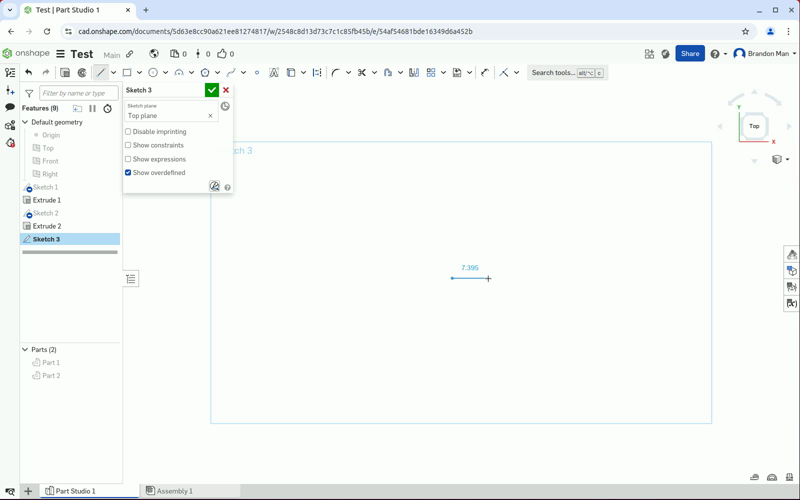
click(488, 278)
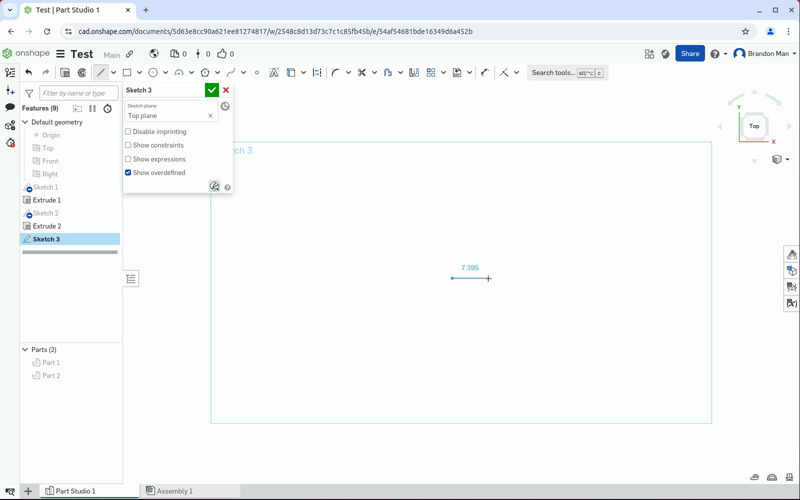
key_up(shift)
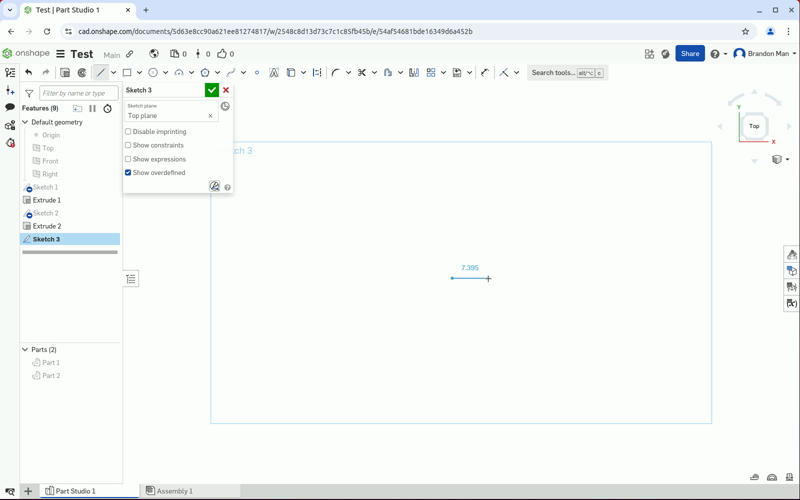
key_down(shift)
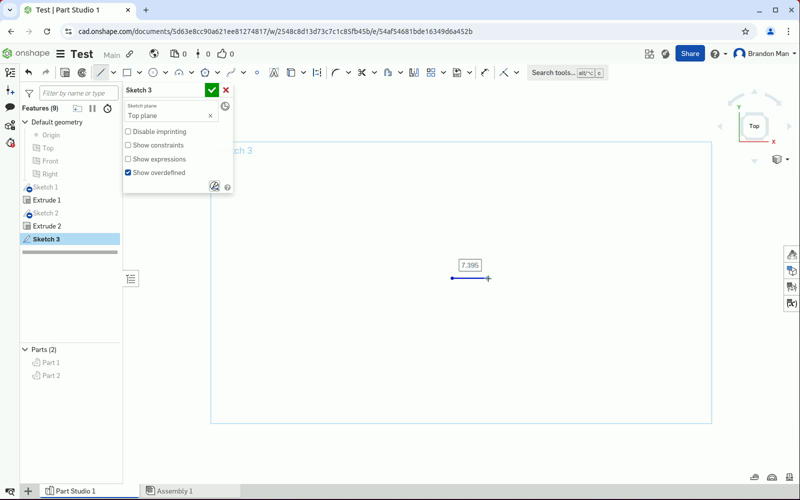
mouse_move(518, 278)
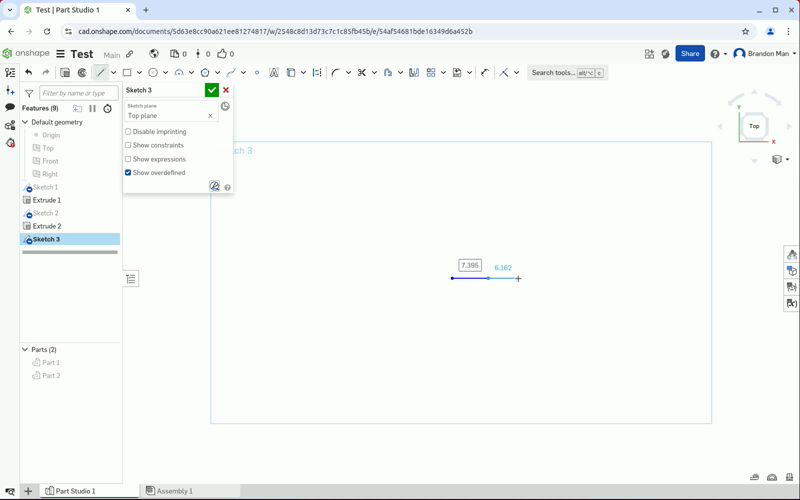
mouse_move(470, 259)
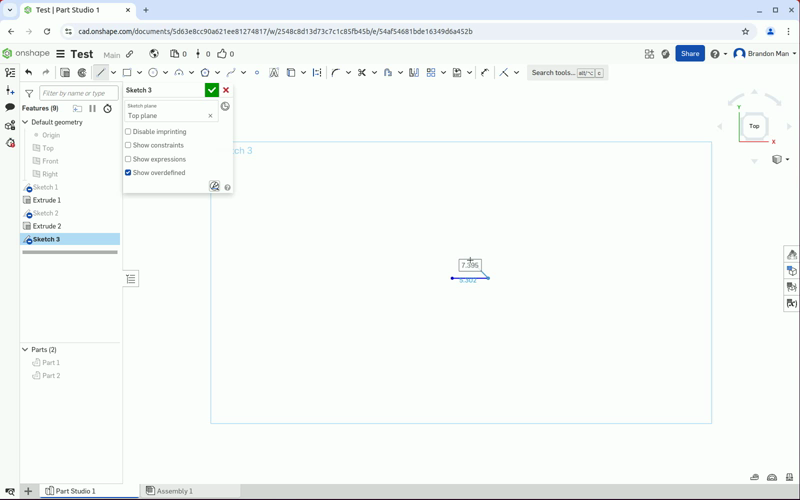
click(470, 259)
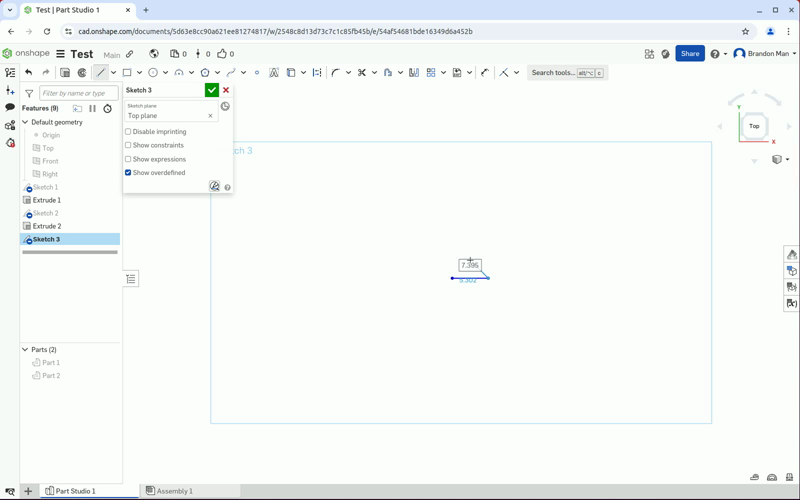
key_up(shift)
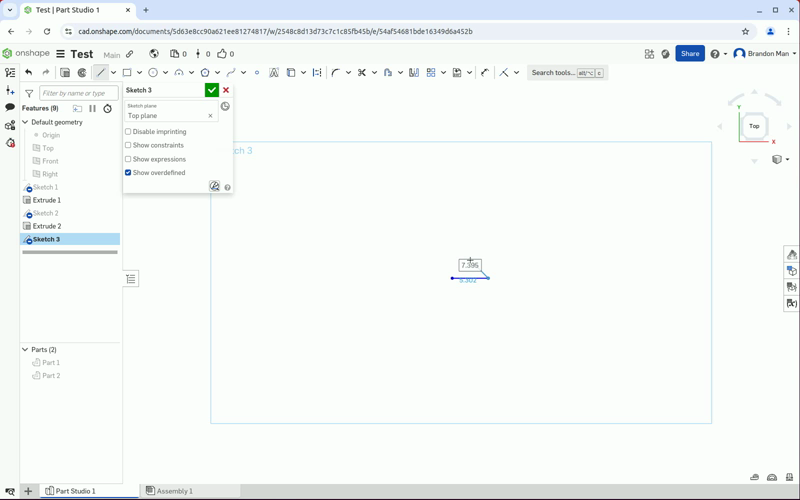
key_down(shift)
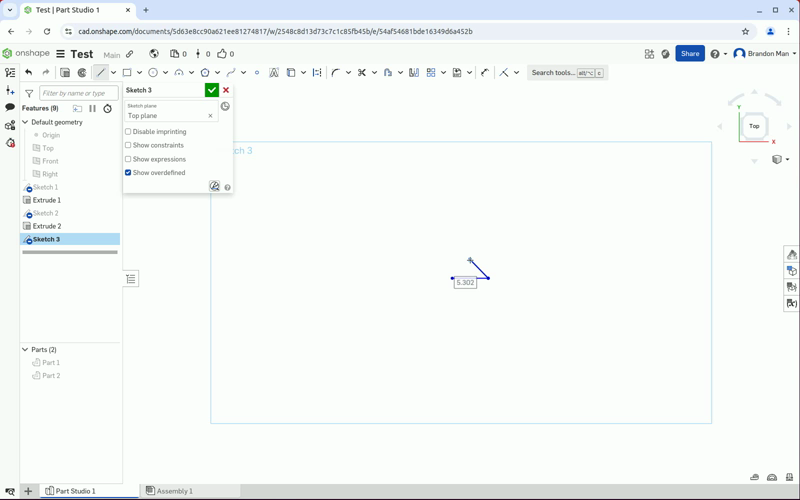
mouse_move(500, 259)
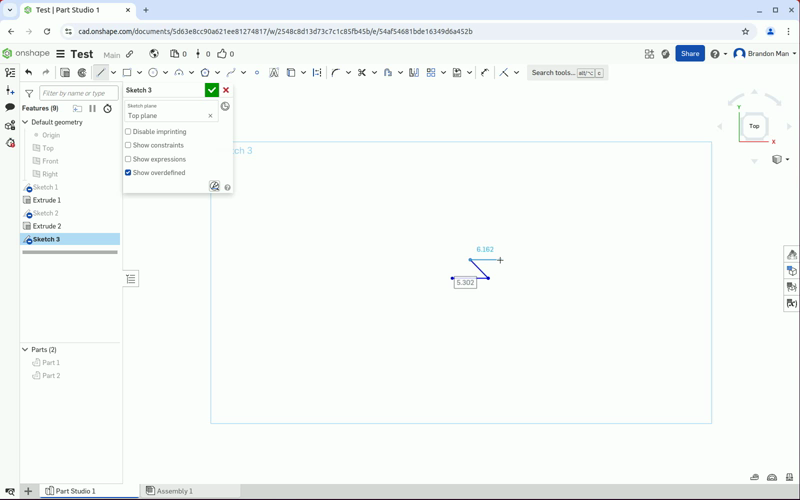
mouse_move(452, 242)
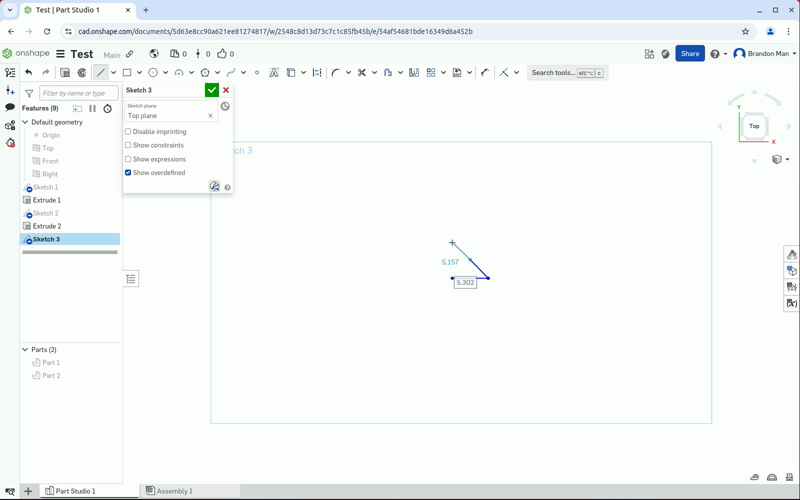
click(452, 242)
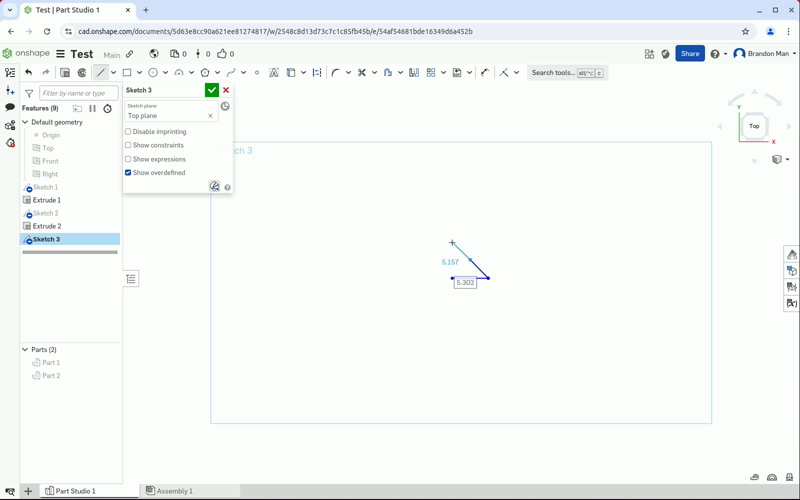
key_up(shift)
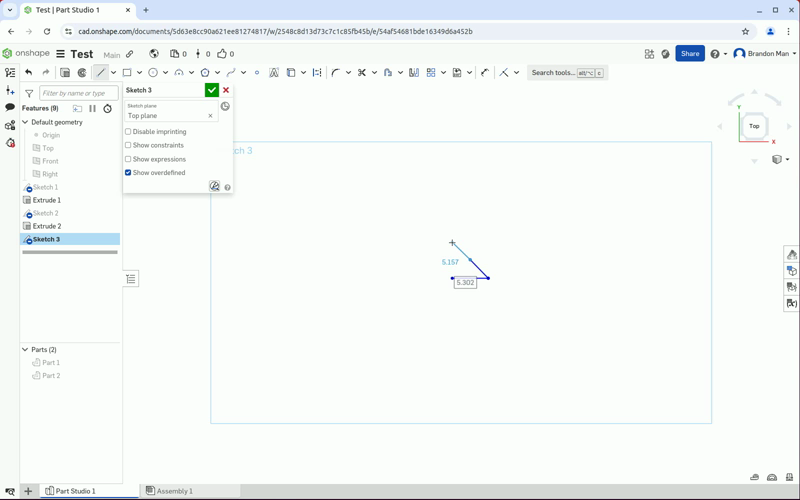
mouse_move(482, 242)
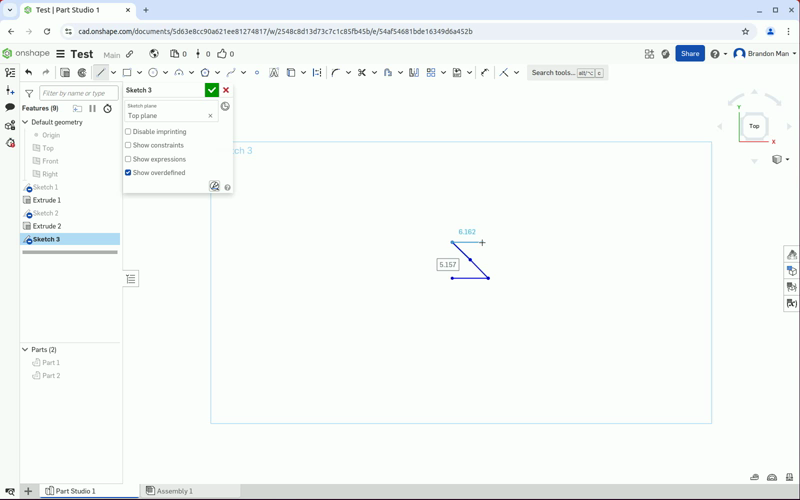
key_down(shift)
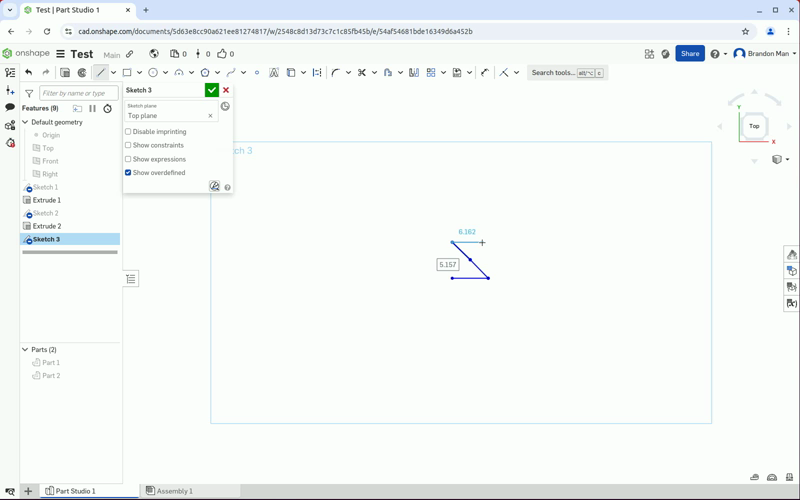
mouse_move(452, 278)
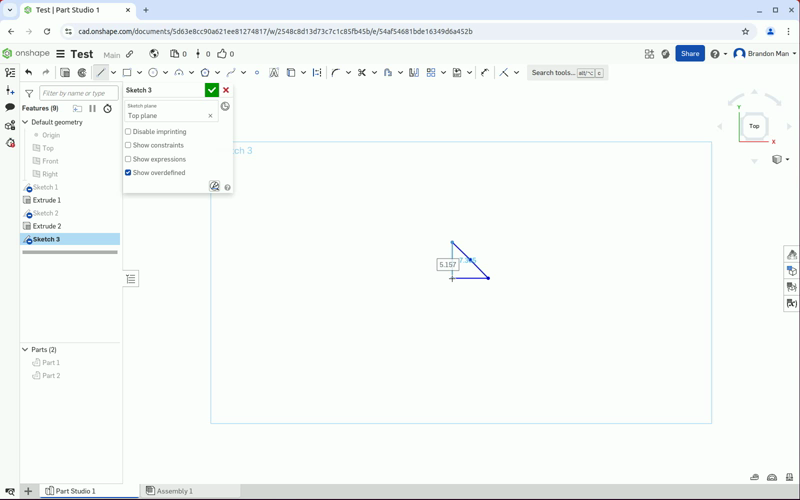
key_up(shift)
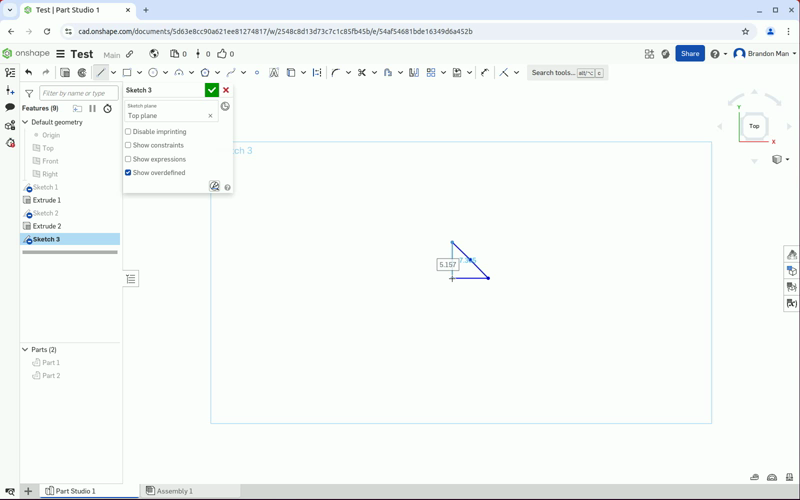
click(452, 278)
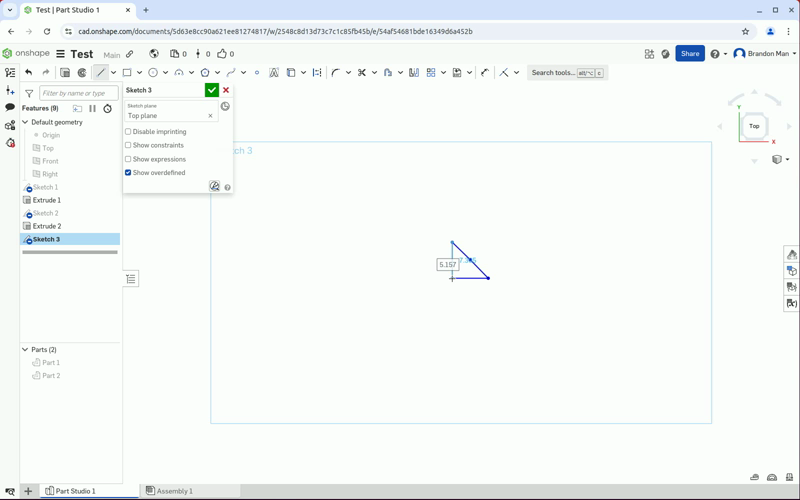
key(esc)
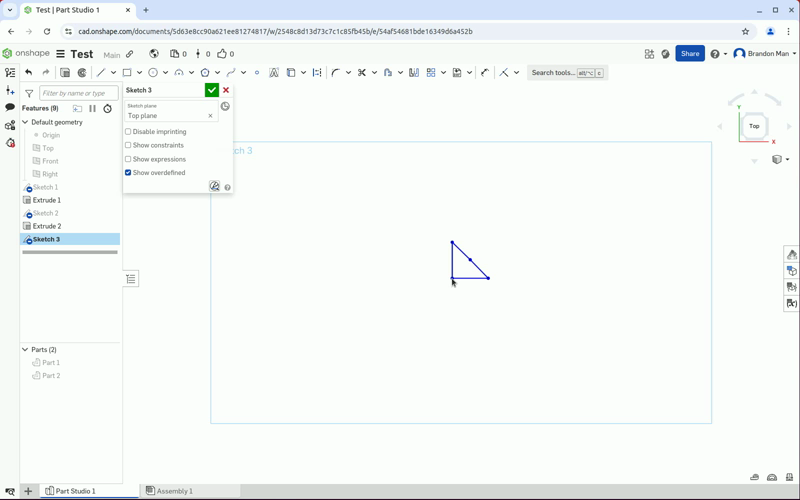
mouse_move(454, 257)
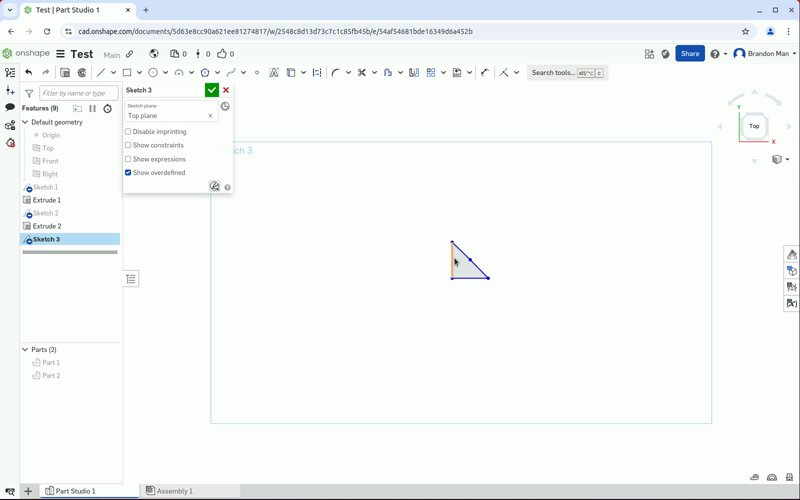
scroll(6)
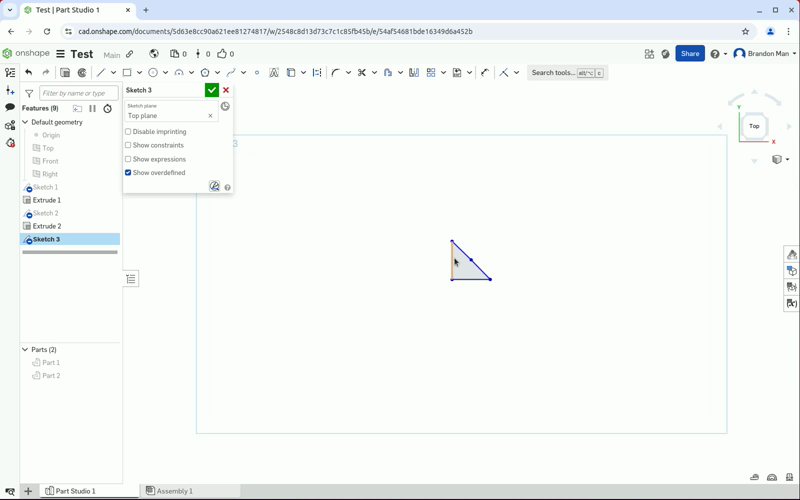
scroll(6)
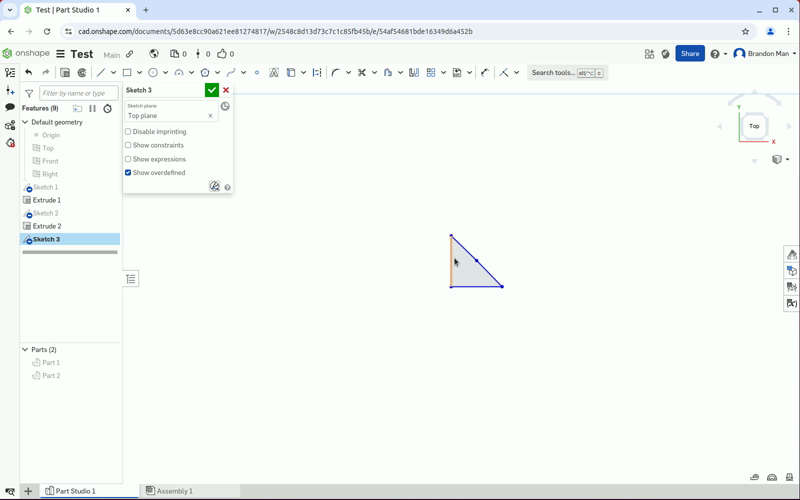
scroll(6)
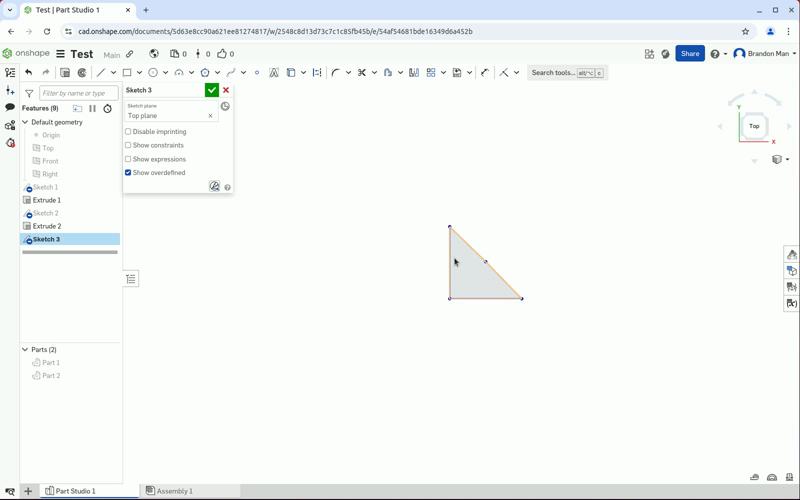
scroll(6)
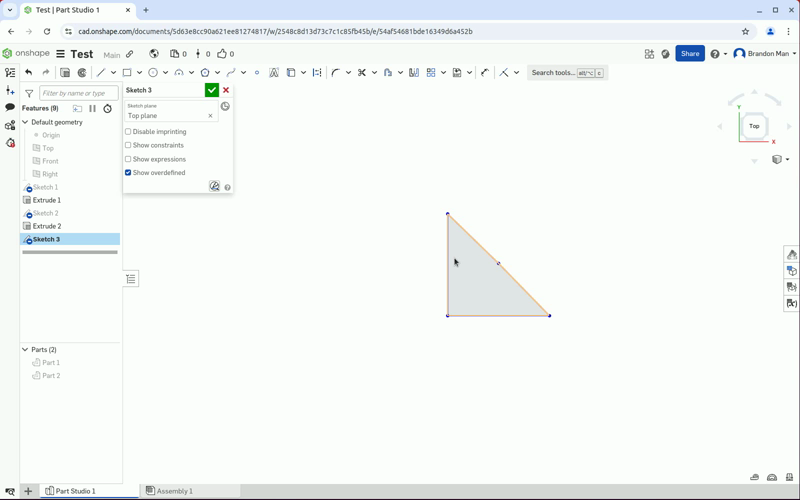
scroll(6)
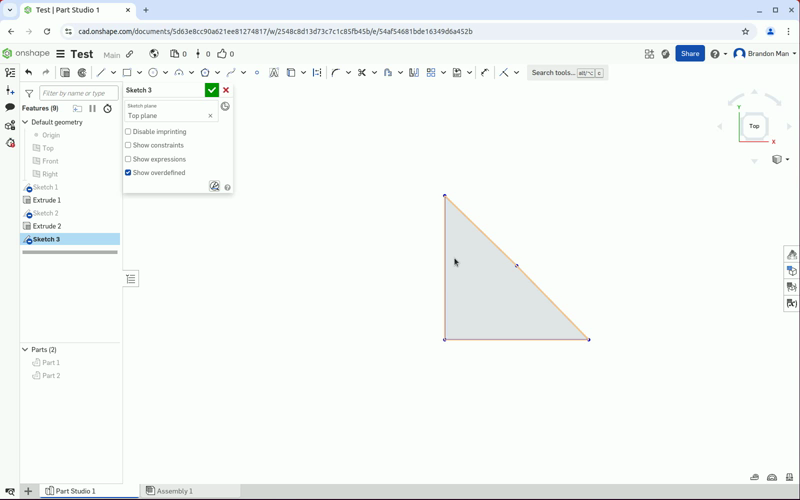
scroll(6)
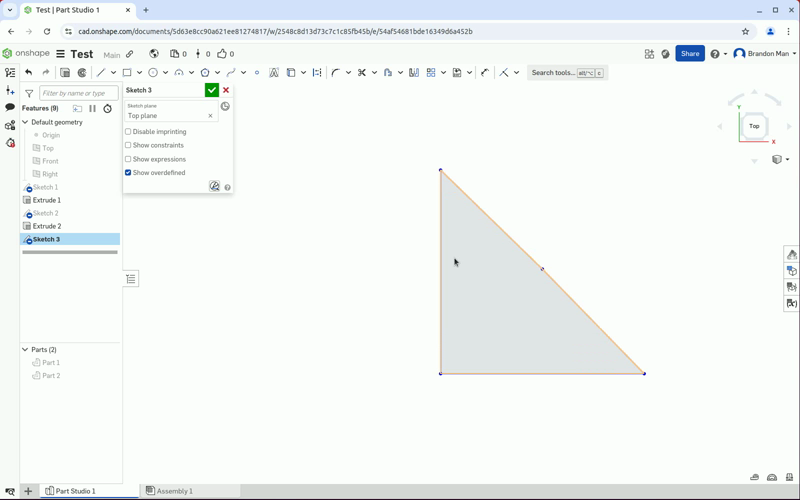
scroll(6)
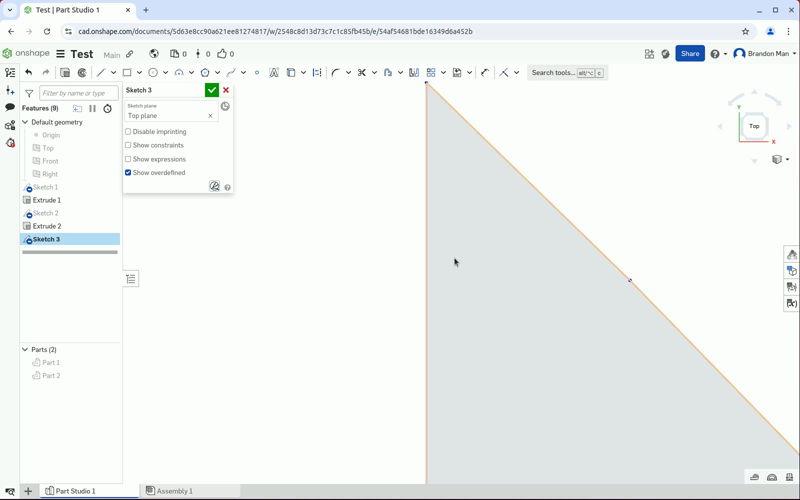
click(454, 257)
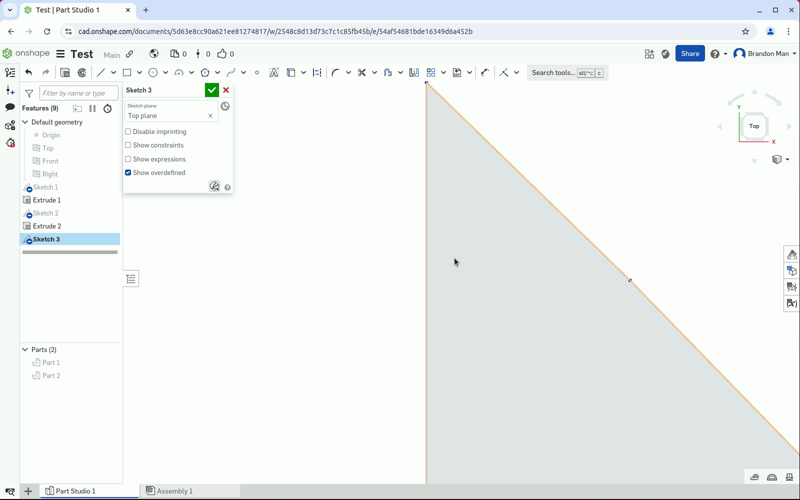
scroll(-6)
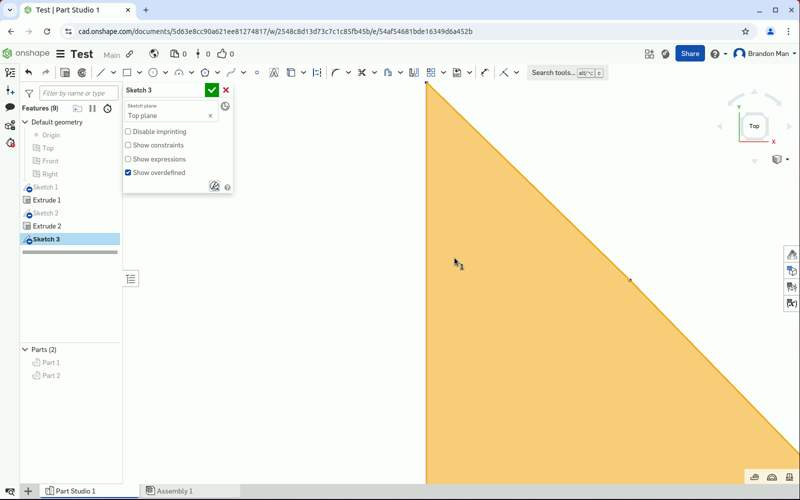
scroll(-6)
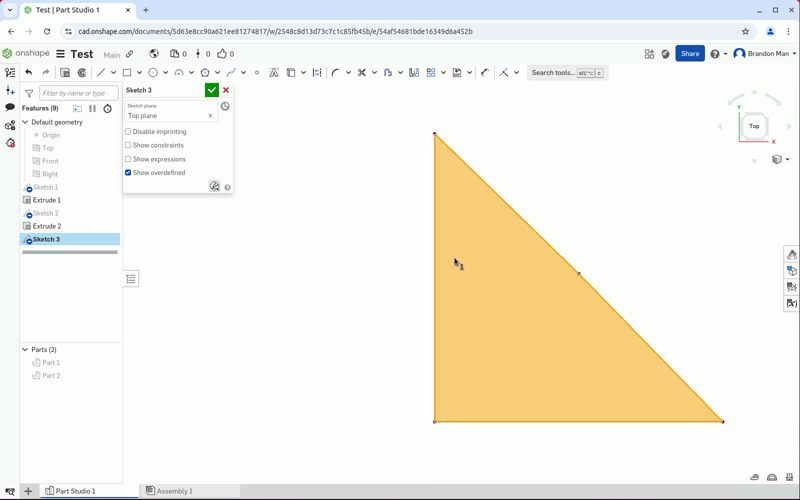
scroll(-6)
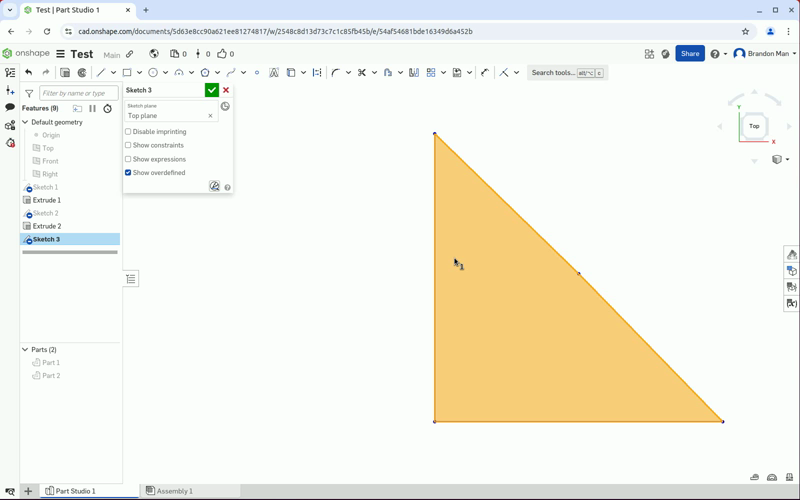
scroll(-6)
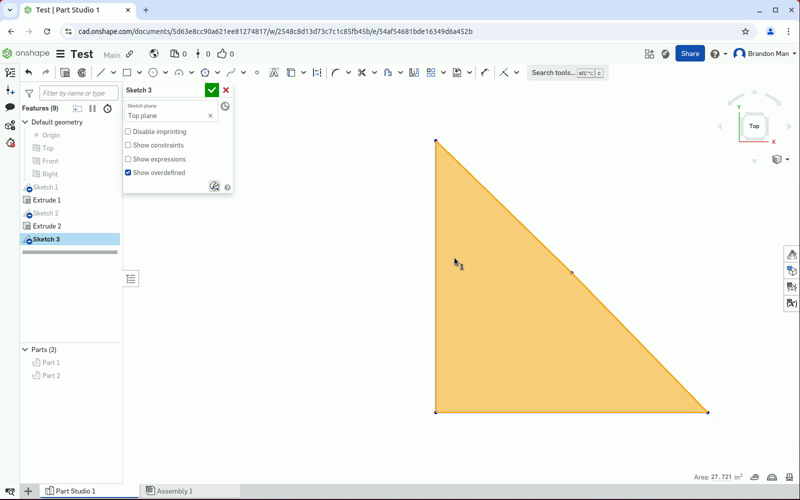
scroll(-6)
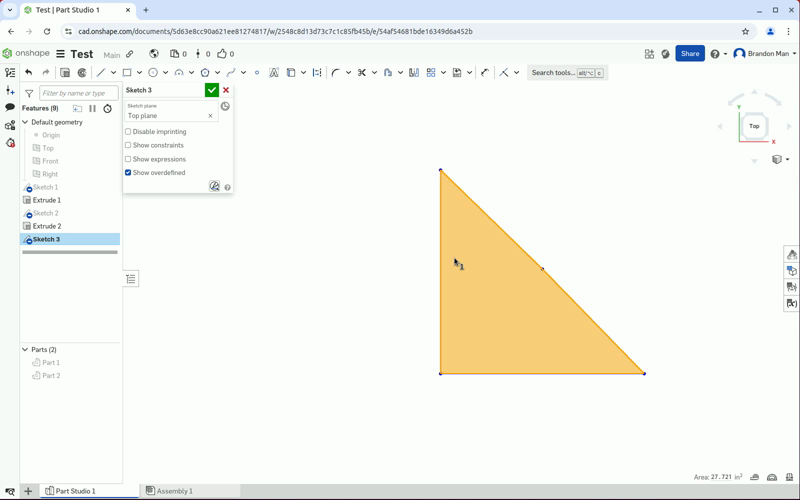
scroll(-6)
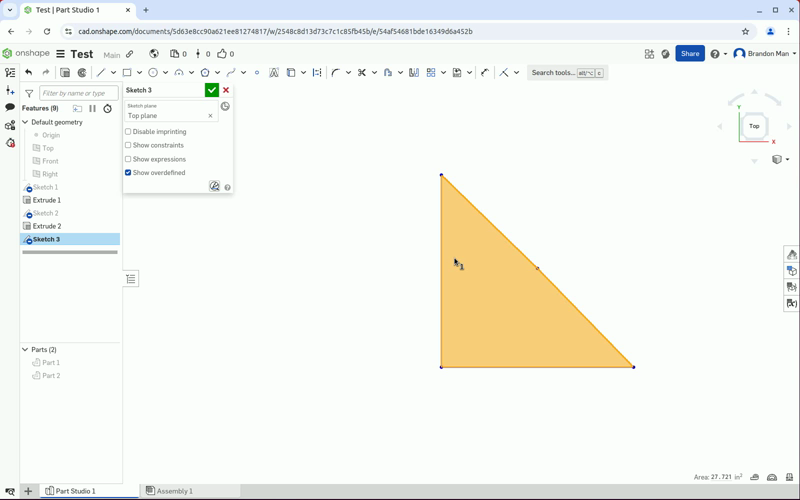
scroll(-6)
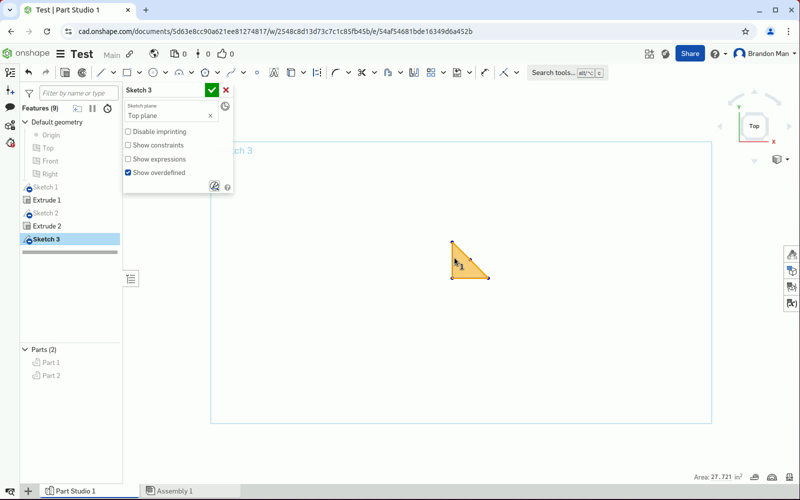
mouse_move(73, 352)
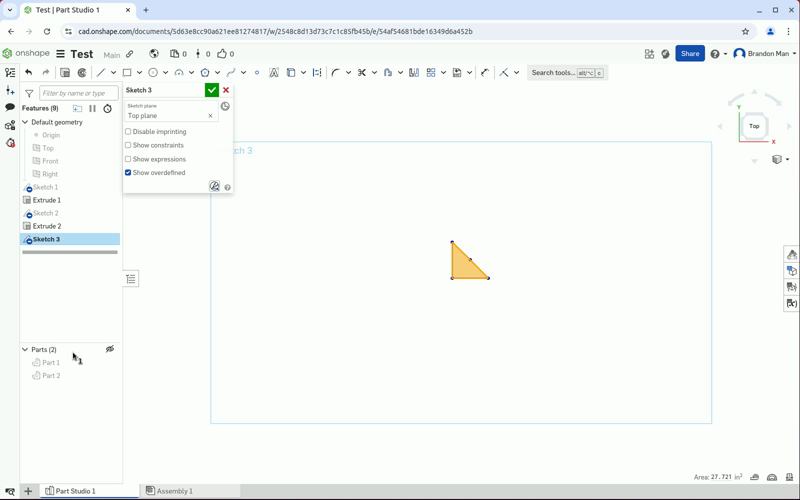
key(shift+y)
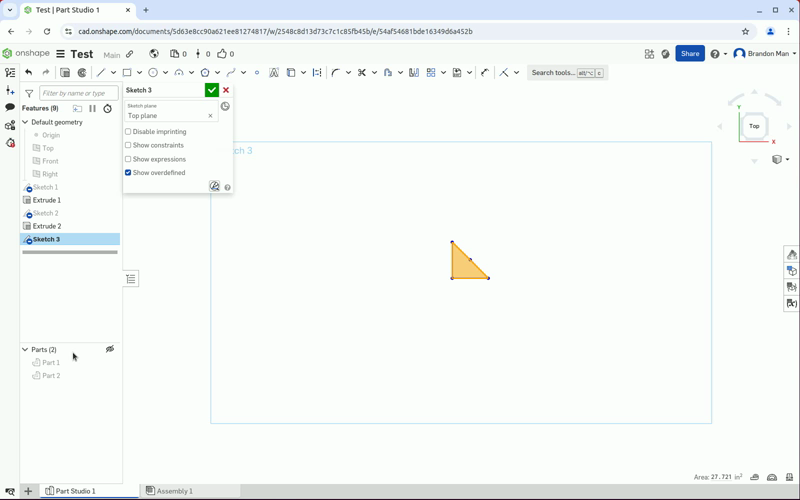
key(shift+e)
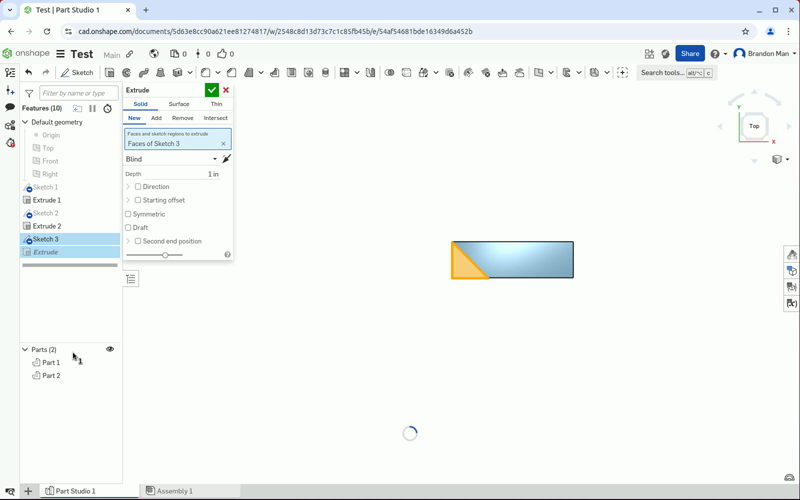
mouse_move(143, 106)
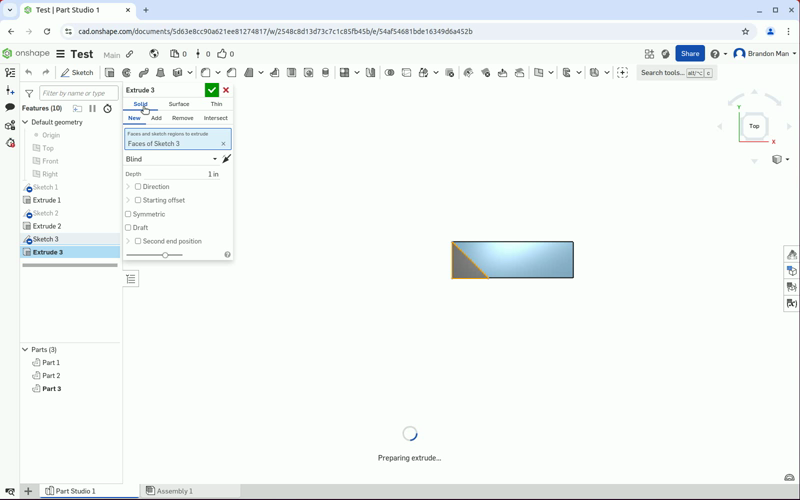
click(143, 106)
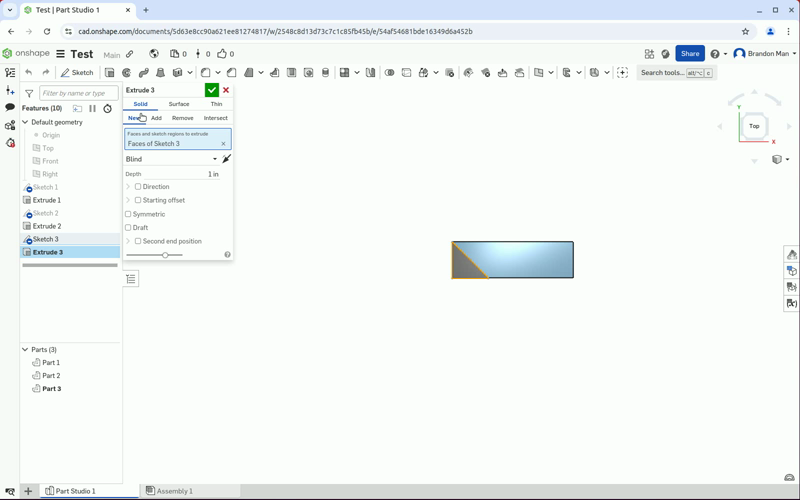
mouse_move(137, 120)
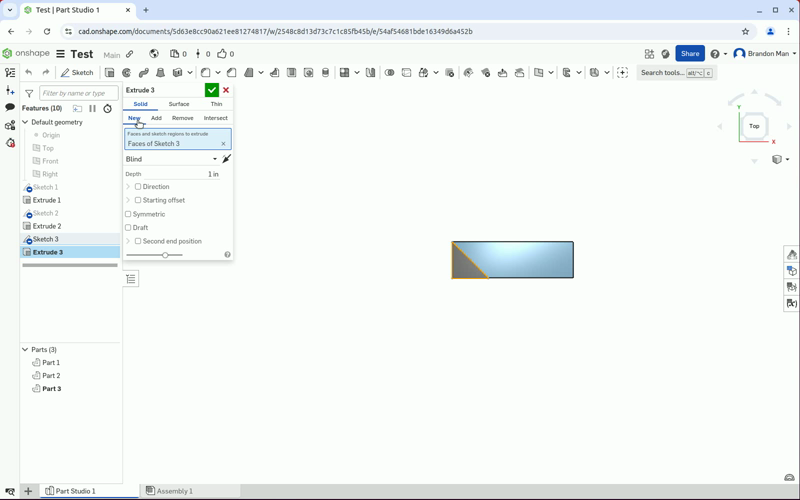
click(137, 120)
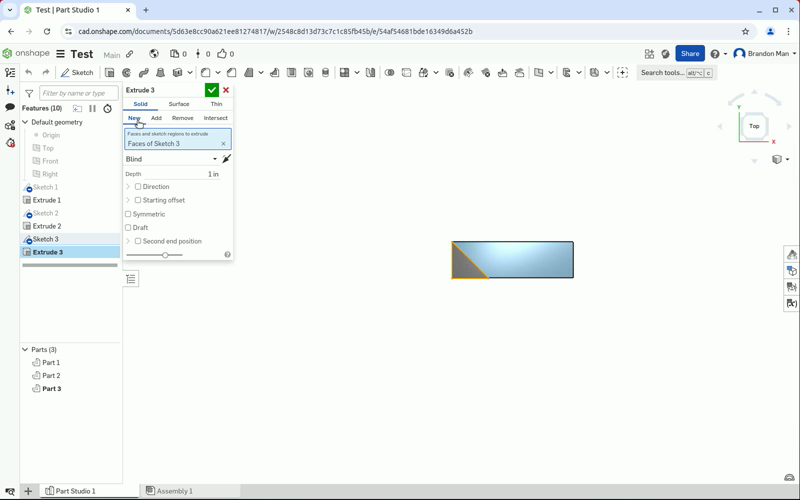
key(tab, 4)
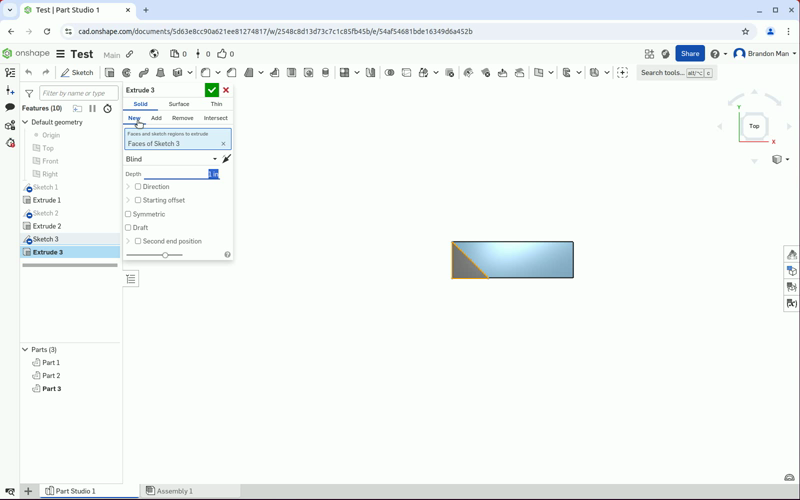
text(0.481)
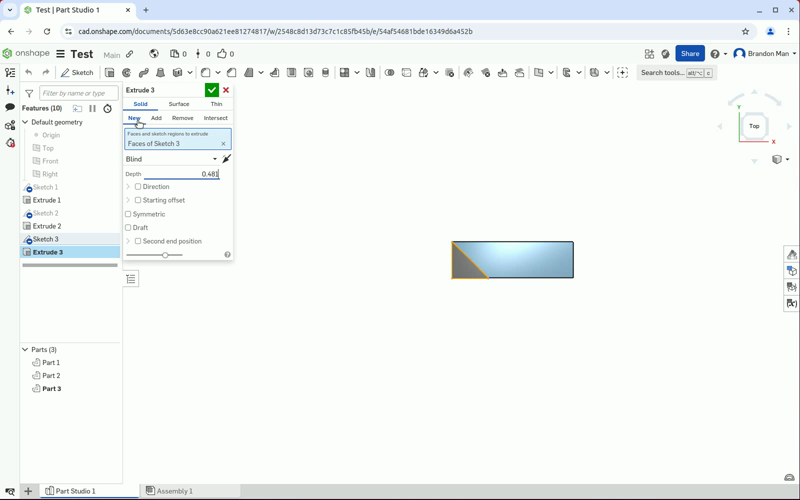
key(enter)
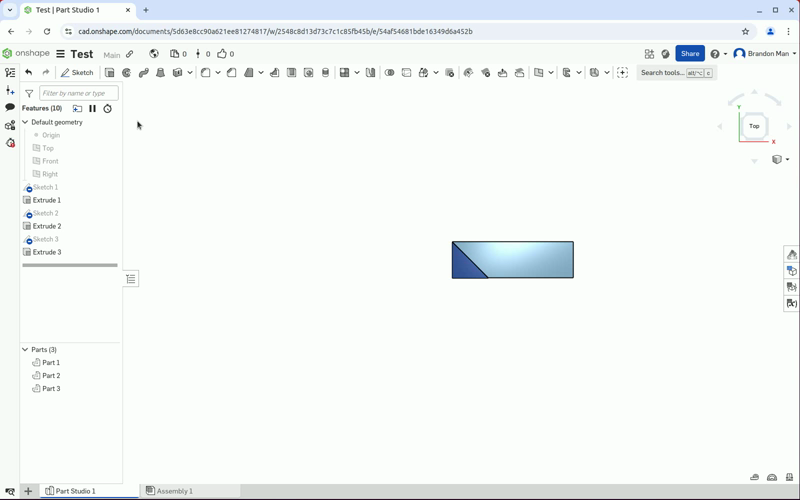
key(shift+h)
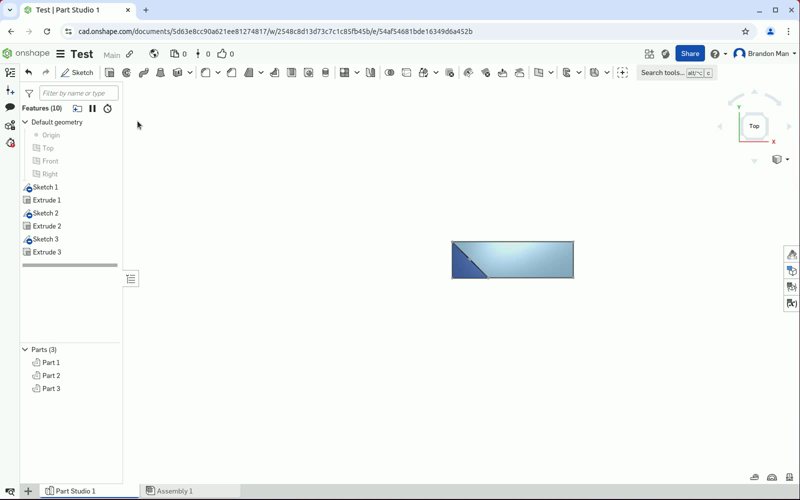
key(shift+h)
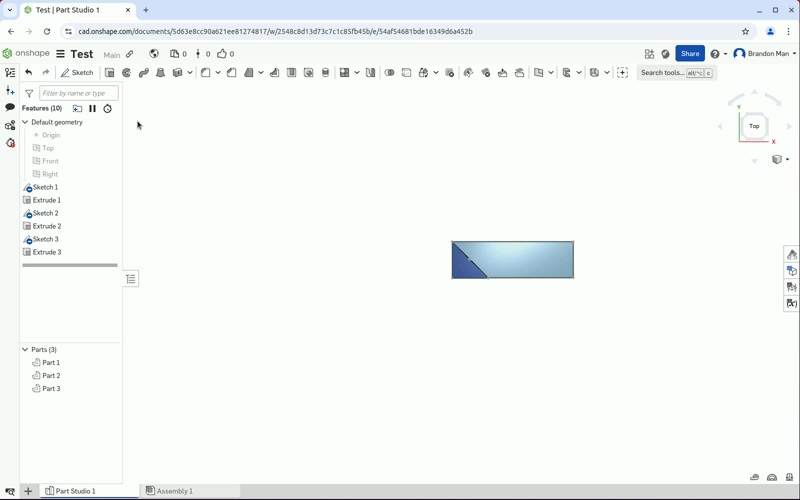
key(shift+7)
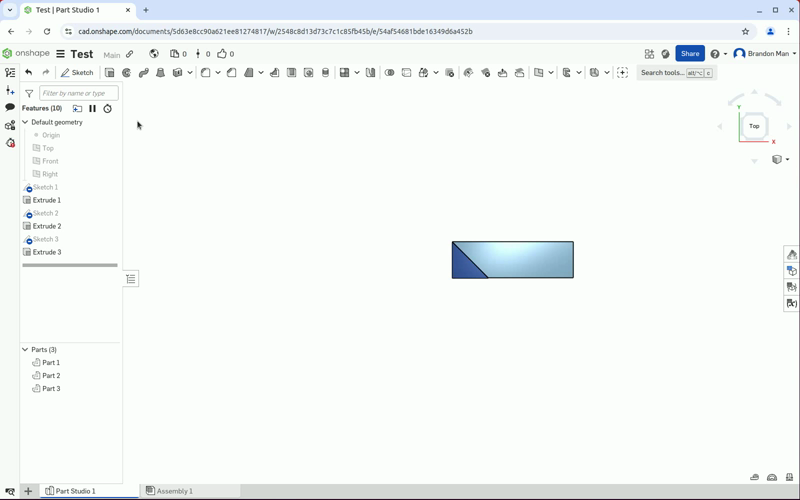
key(up, 3)
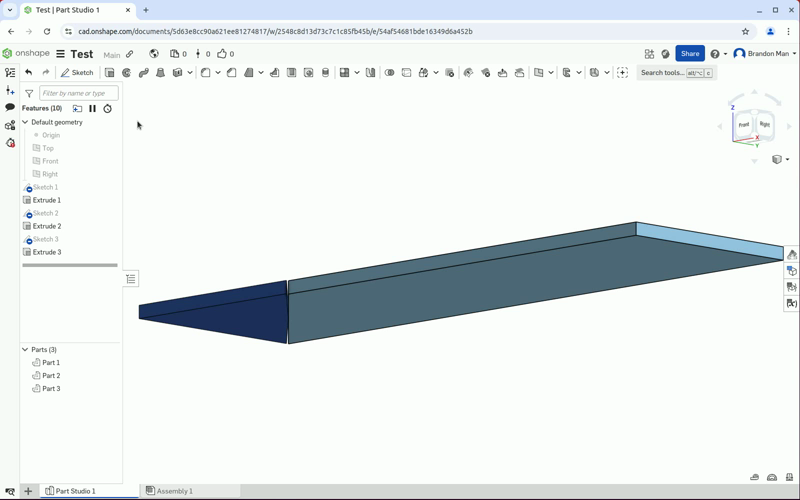
key(left, 3)
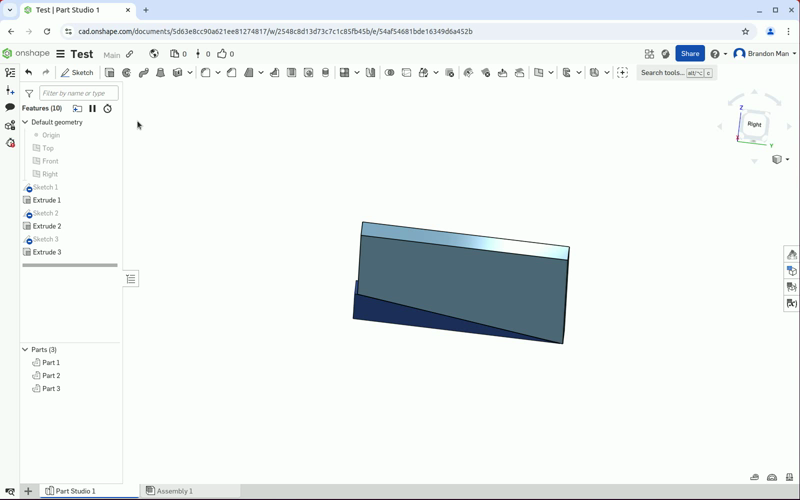
key(right, 3)
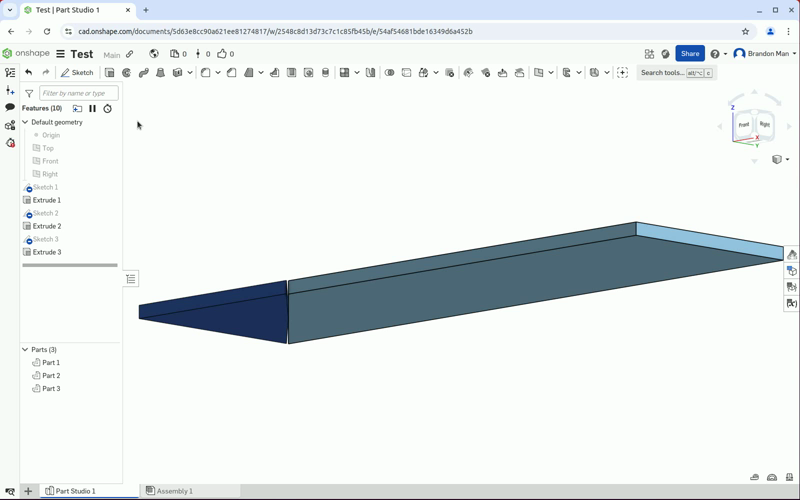
key(down, 3)
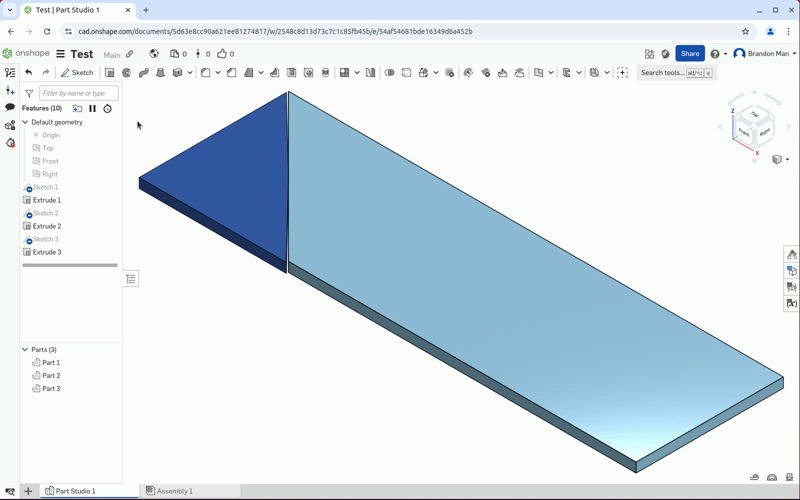
mouse_move(73, 189)
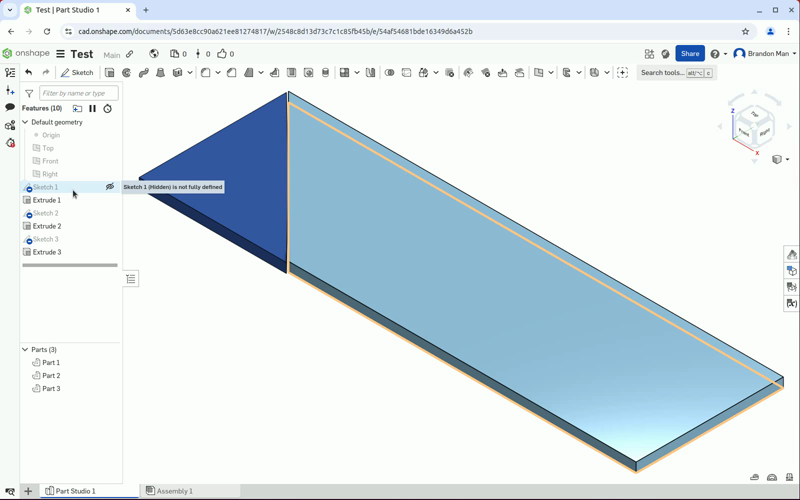
click(73, 189)